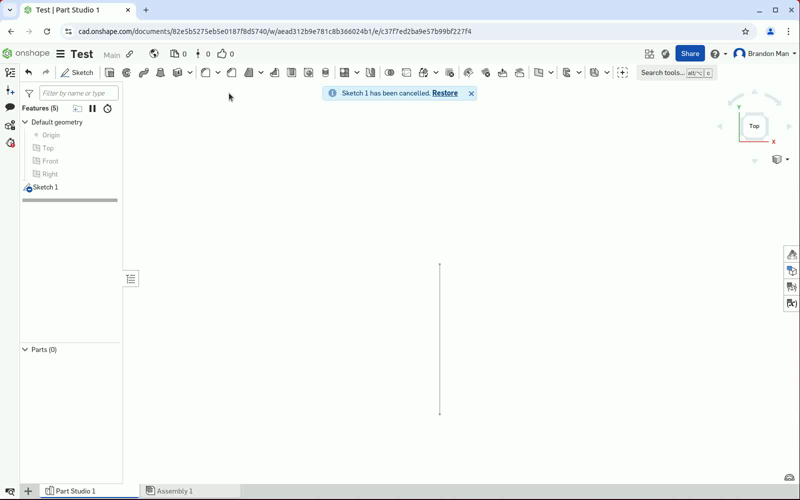
key(shift+h)
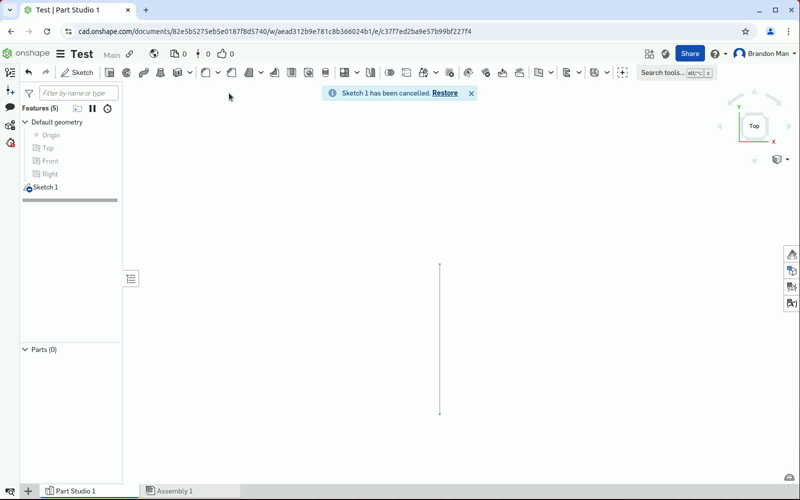
key(shift+s)
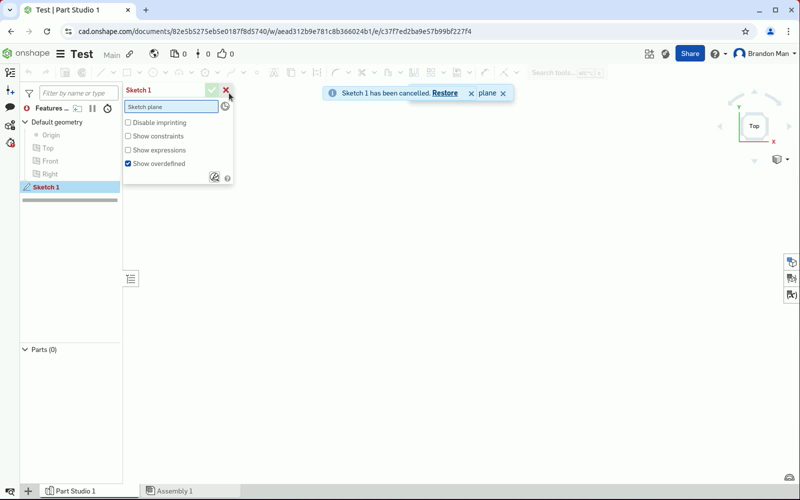
mouse_move(73, 150)
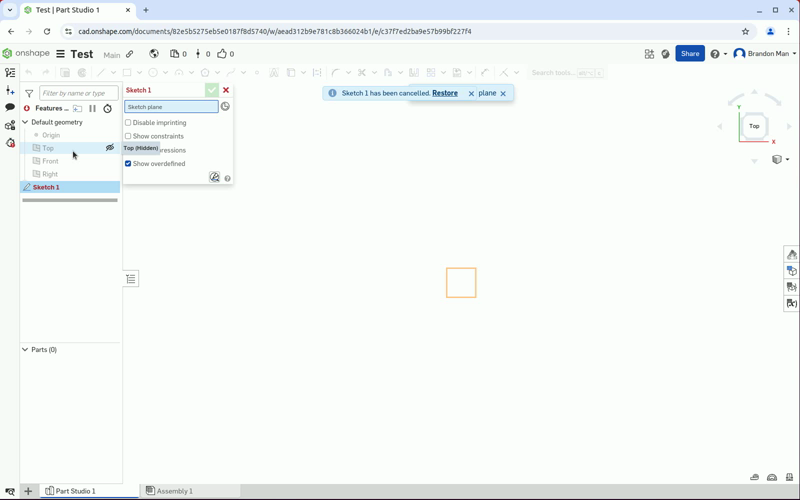
click(73, 150)
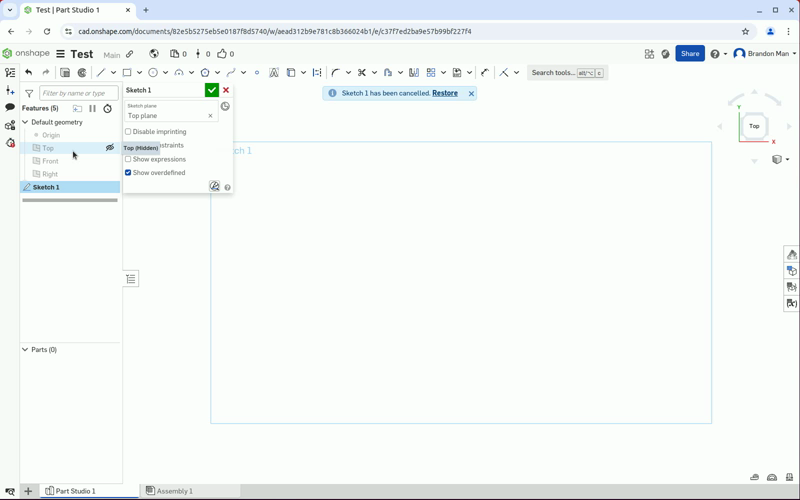
mouse_move(73, 352)
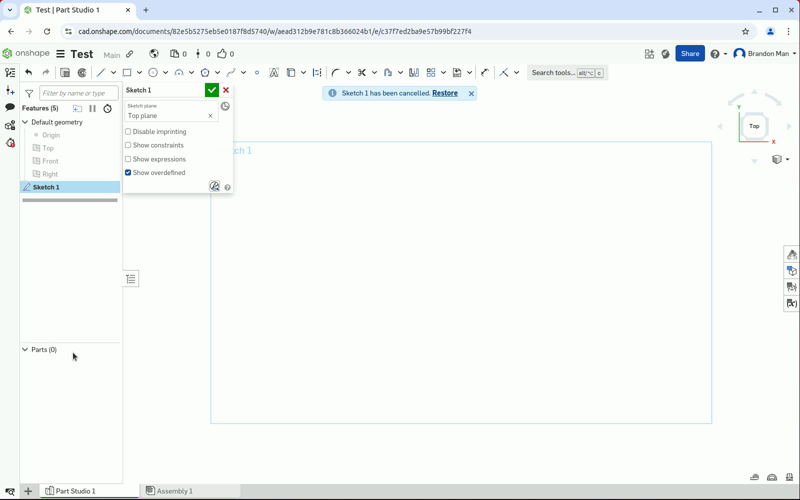
key(y)
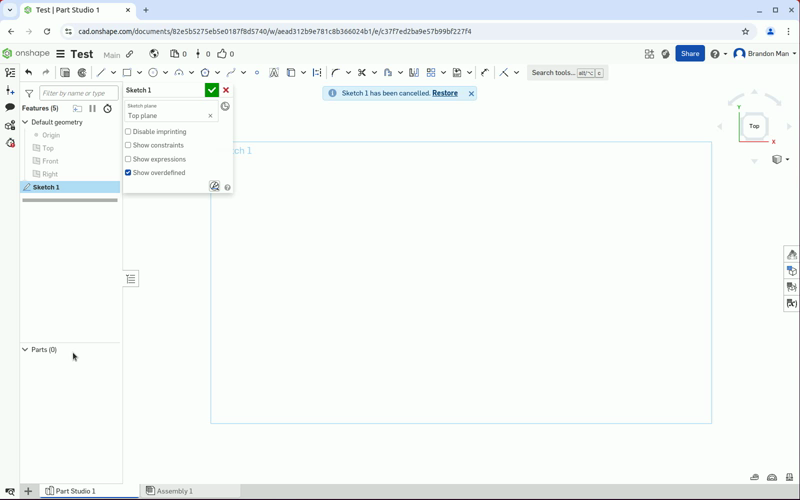
key(l)
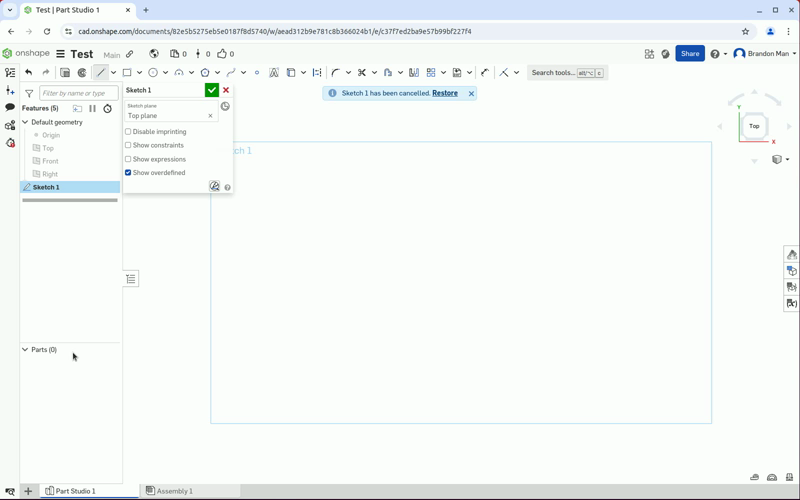
key_down(shift)
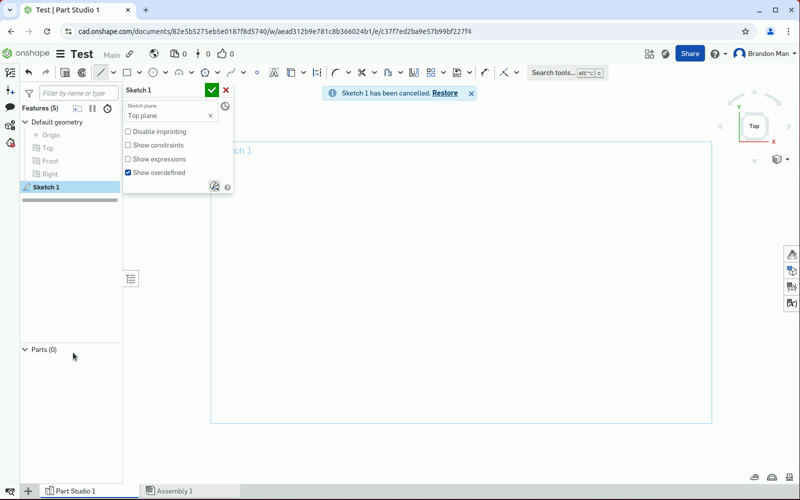
mouse_move(401, 295)
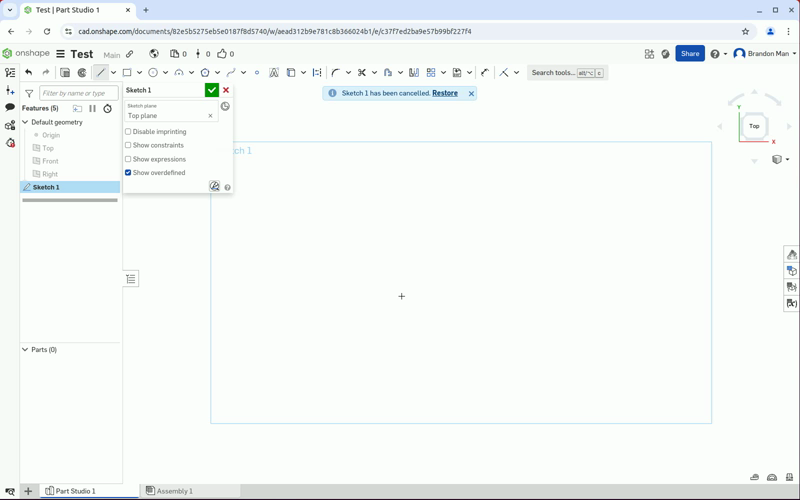
click(401, 295)
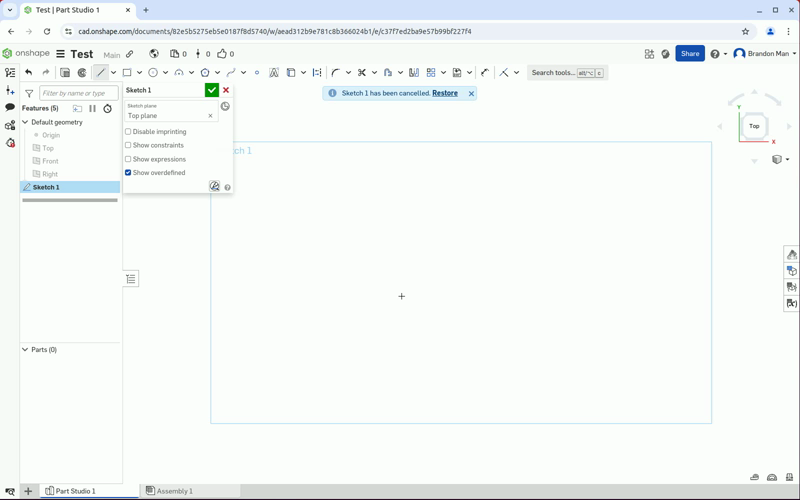
key_up(shift)
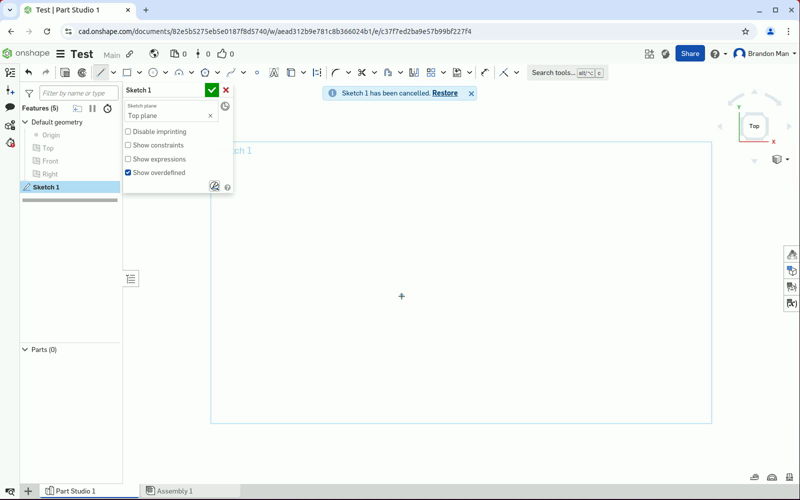
key_down(shift)
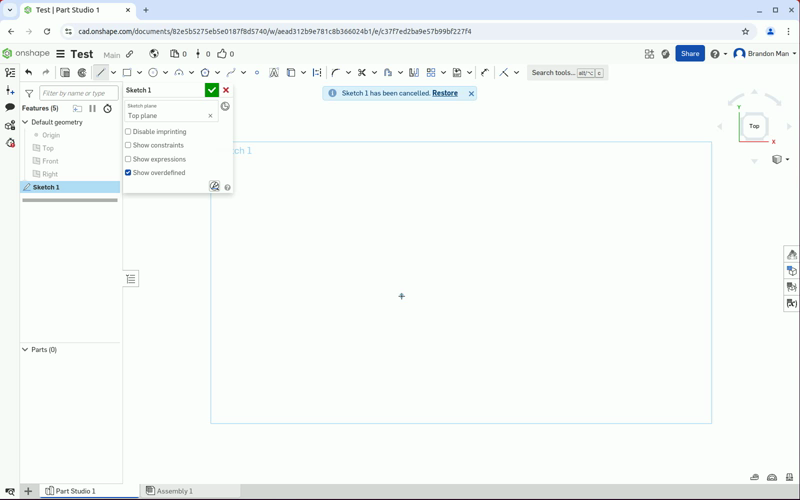
mouse_move(485, 295)
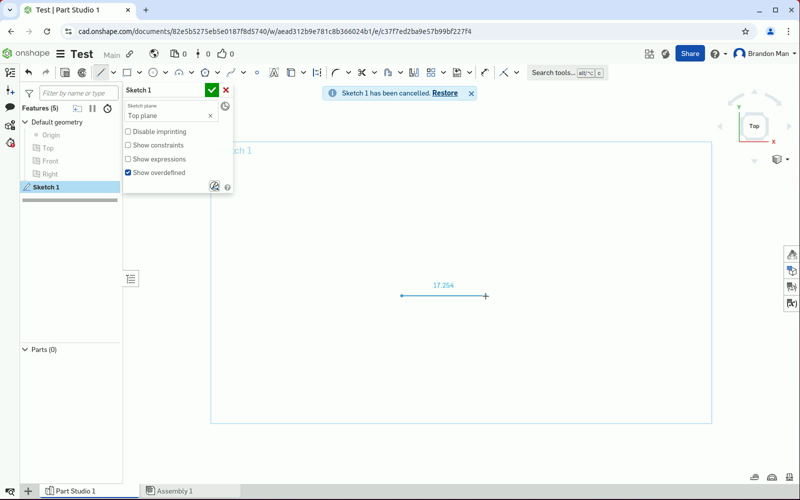
click(485, 295)
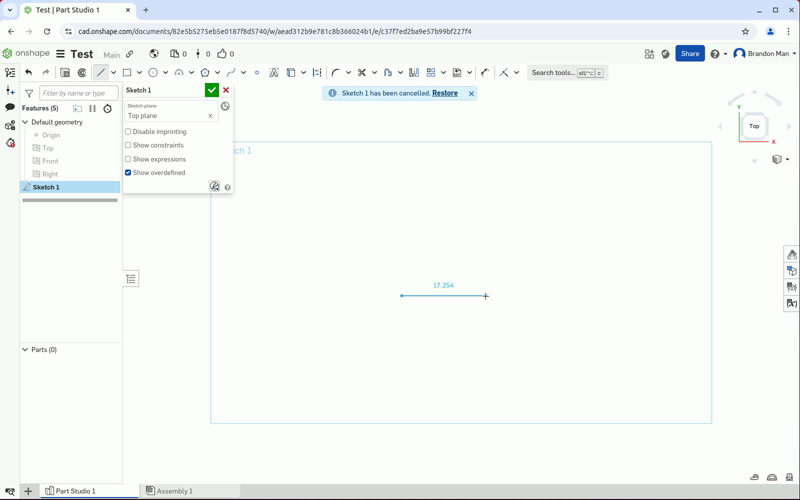
key_up(shift)
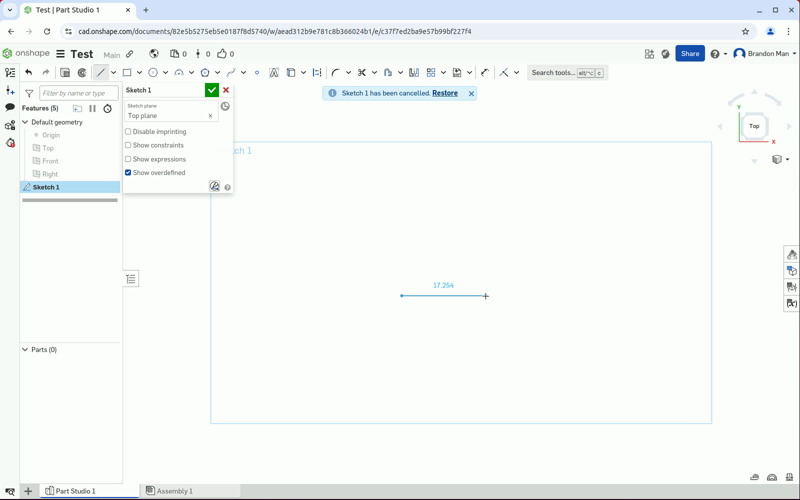
key_down(shift)
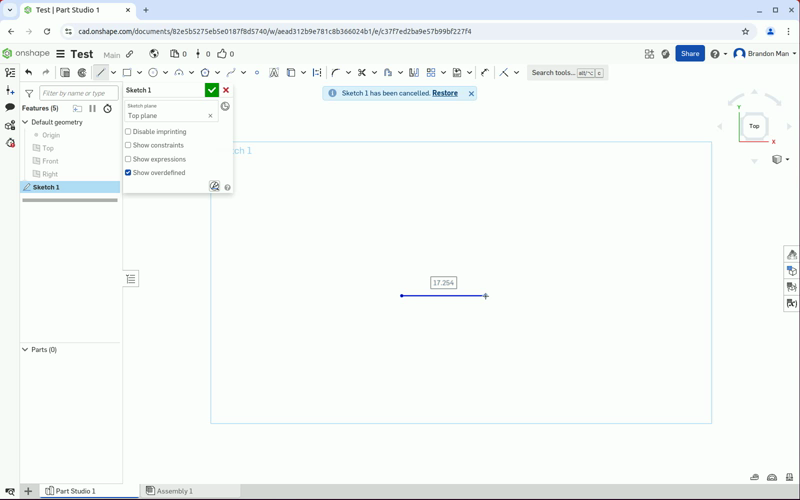
mouse_move(485, 219)
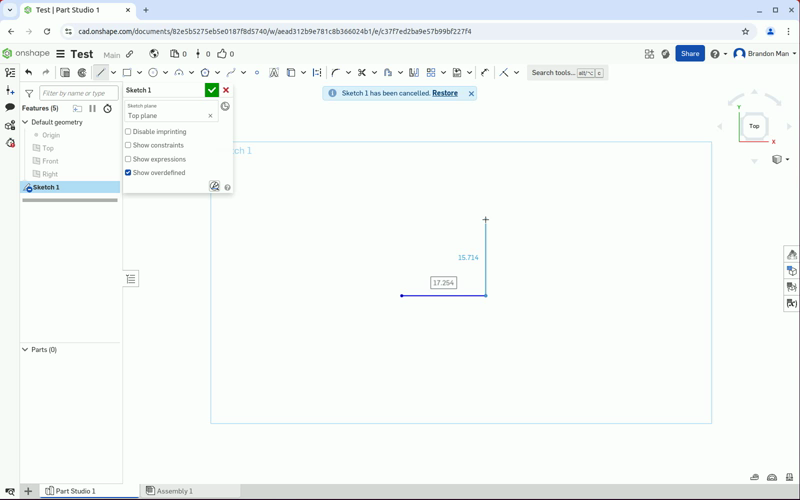
click(485, 219)
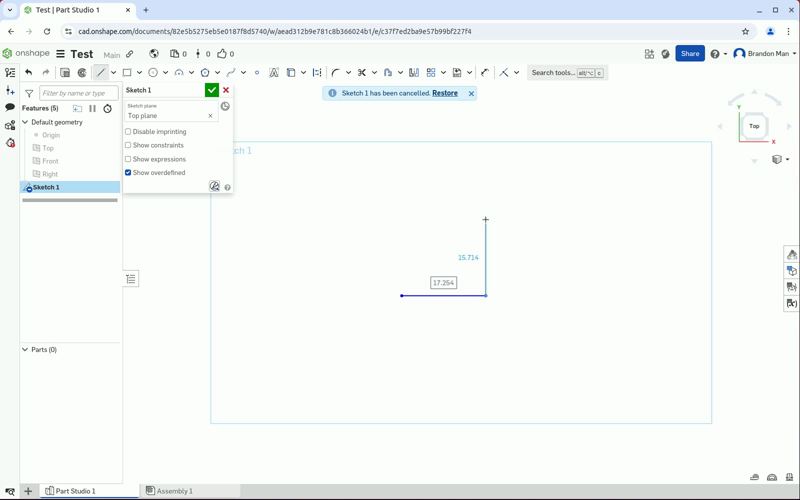
key_up(shift)
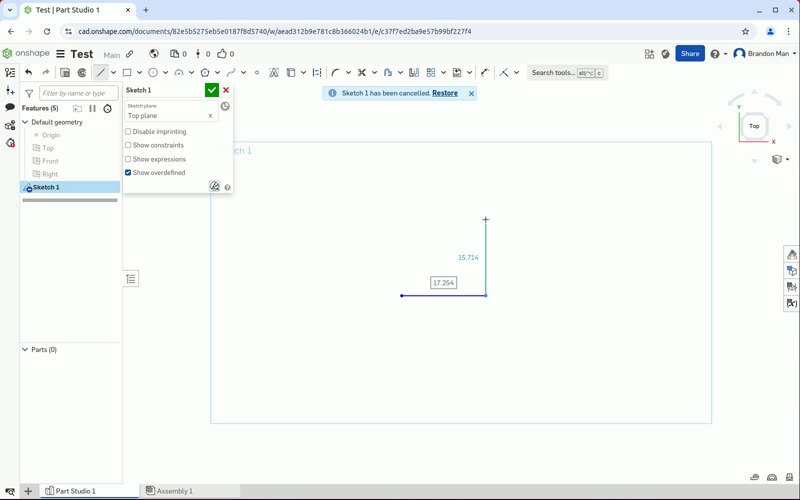
key_down(shift)
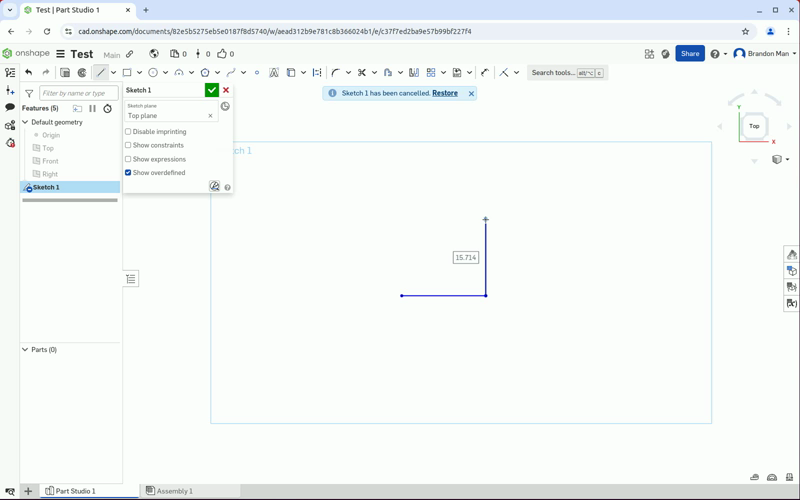
mouse_move(401, 219)
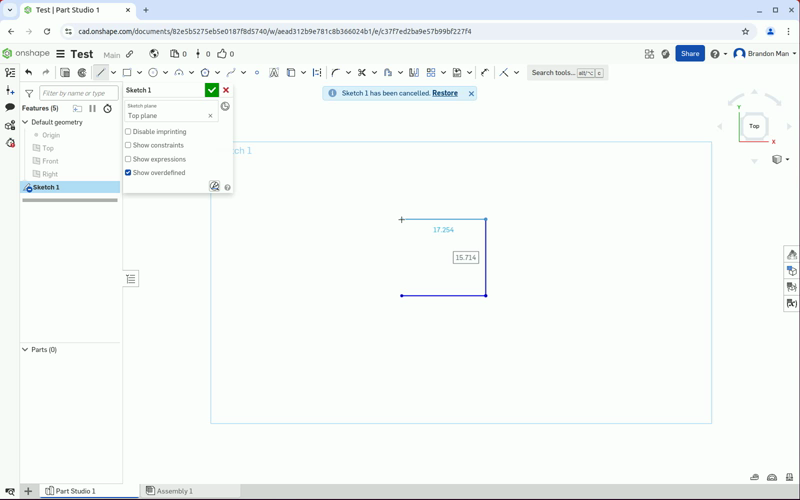
click(401, 219)
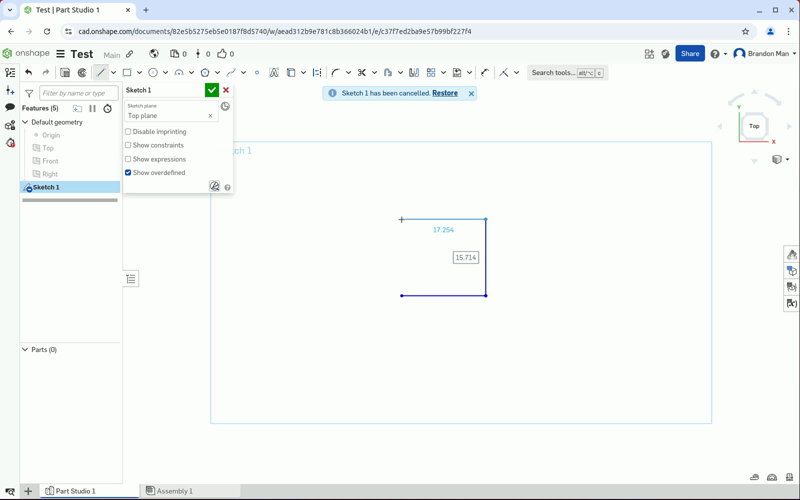
key_up(shift)
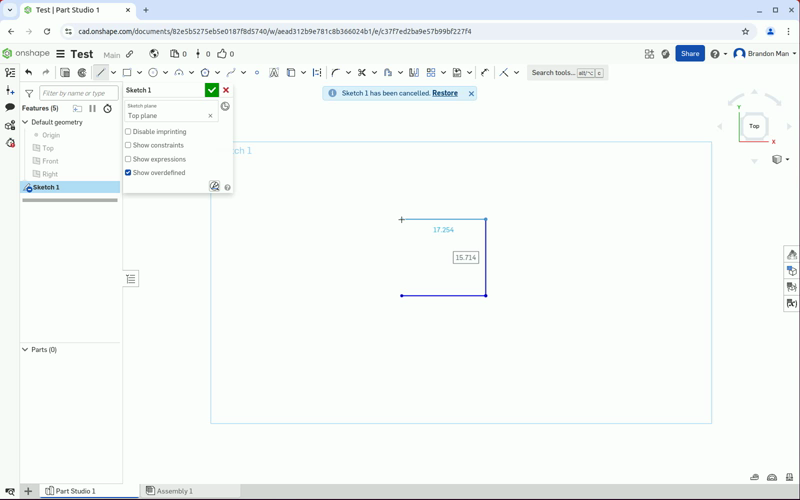
key_down(shift)
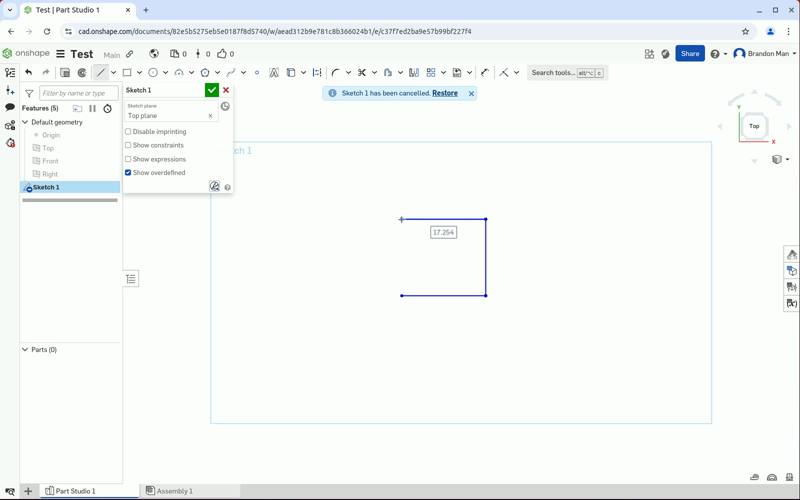
mouse_move(401, 295)
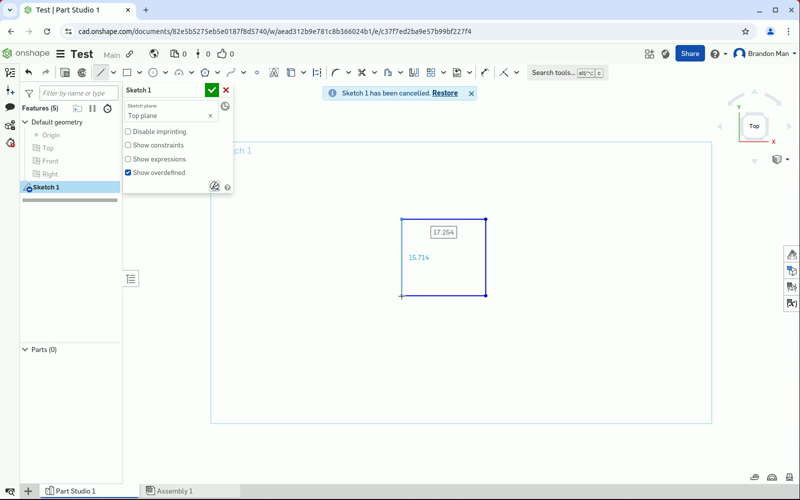
key_up(shift)
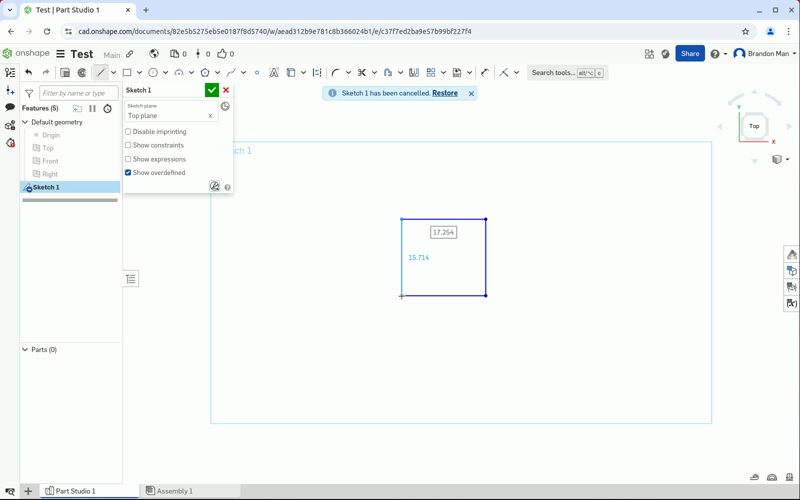
click(401, 295)
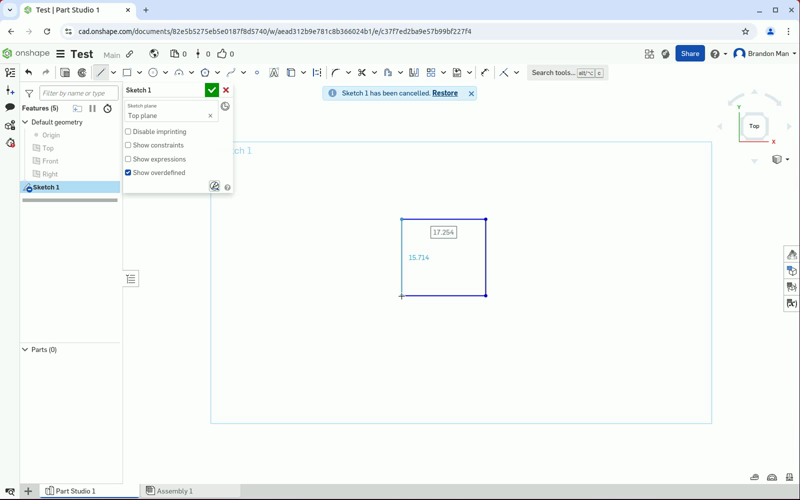
key(esc)
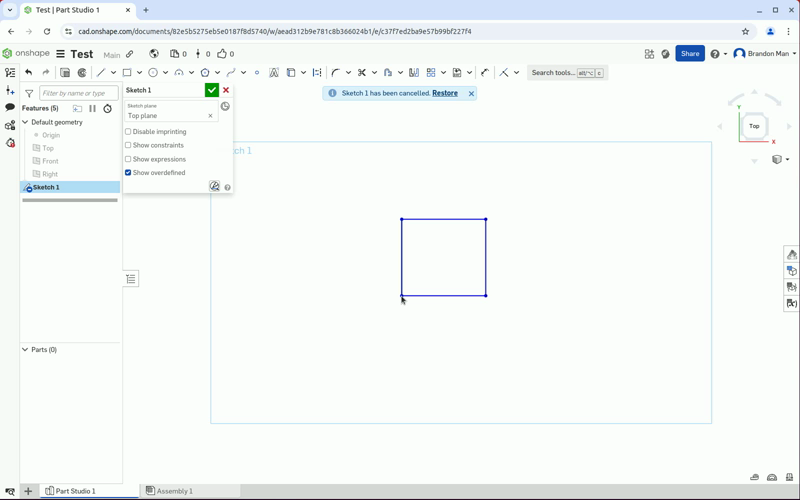
mouse_move(431, 290)
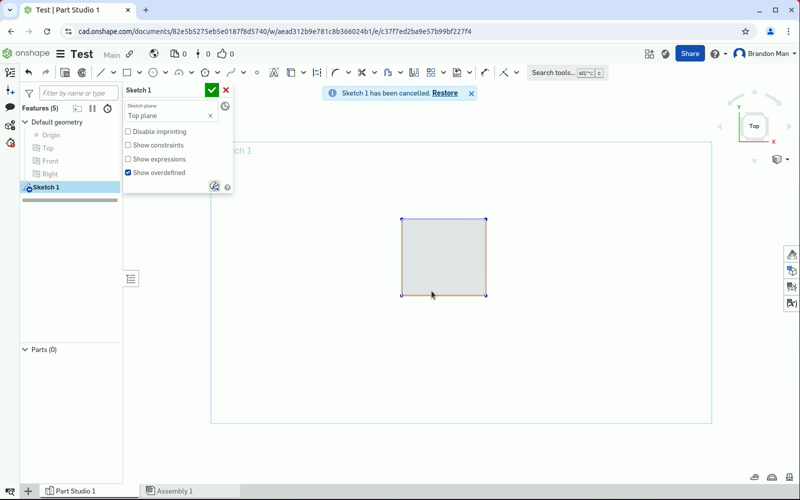
click(431, 290)
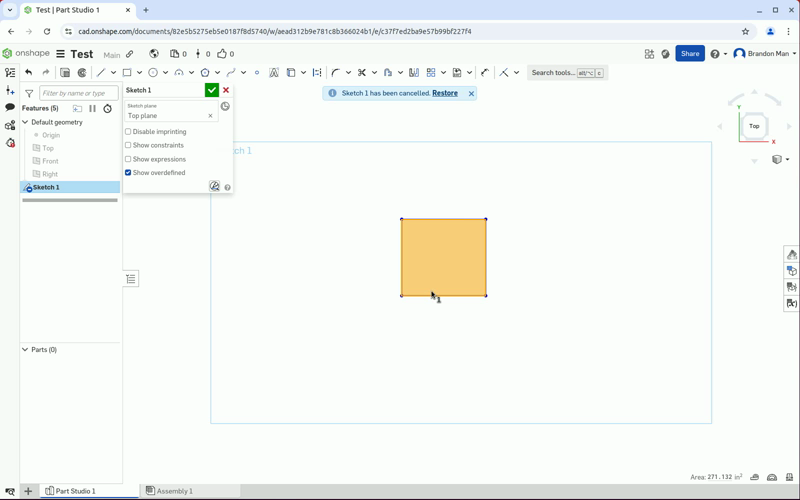
mouse_move(73, 352)
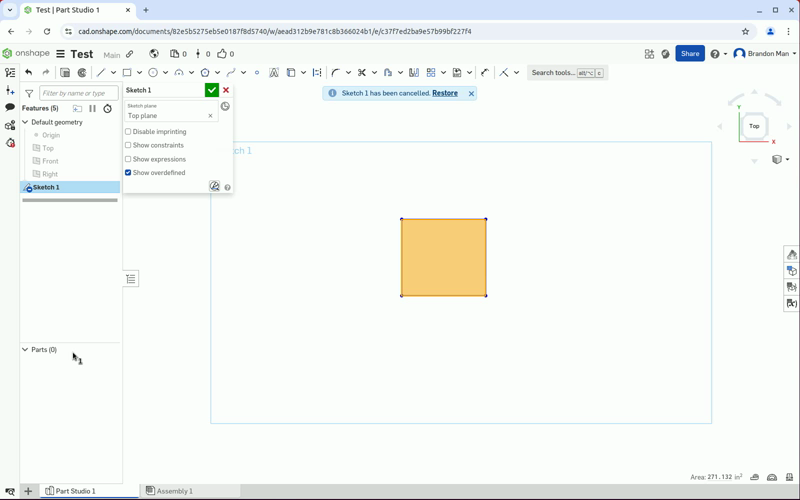
key(shift+y)
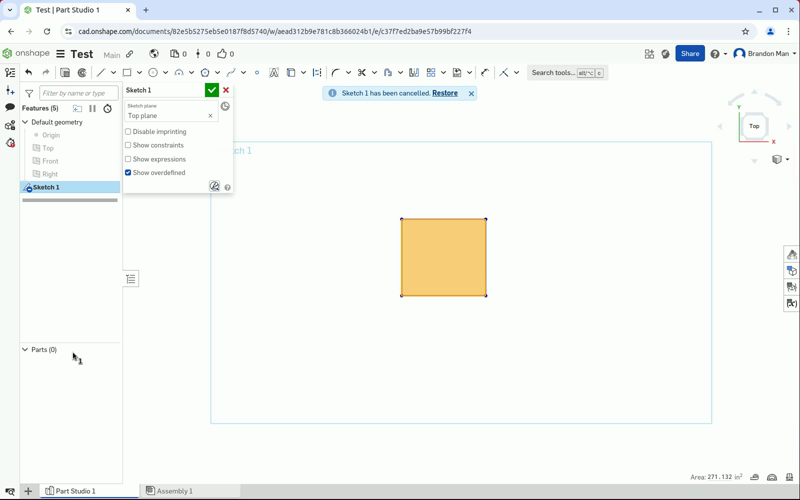
key(shift+e)
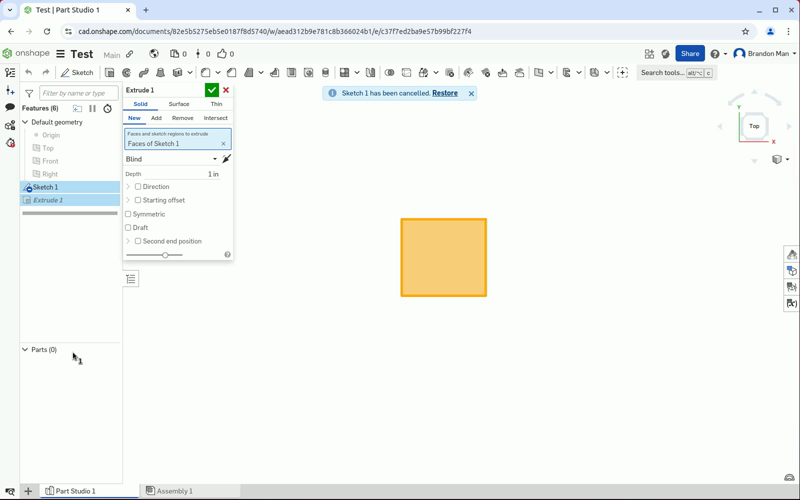
mouse_move(143, 106)
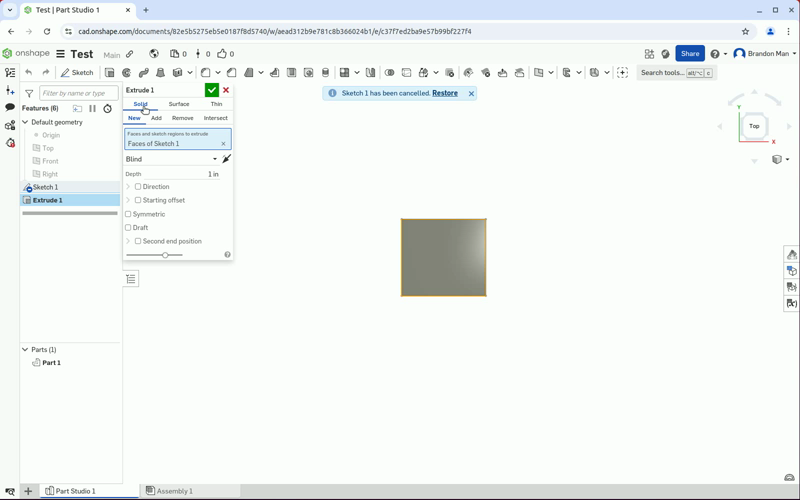
click(143, 106)
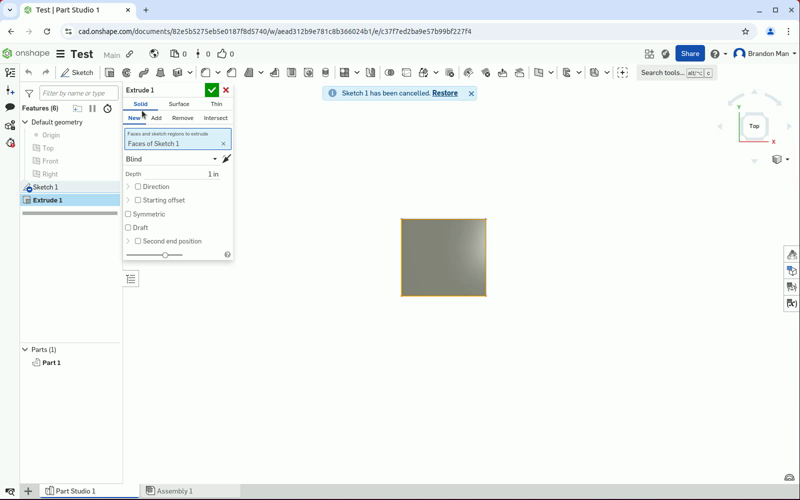
mouse_move(137, 120)
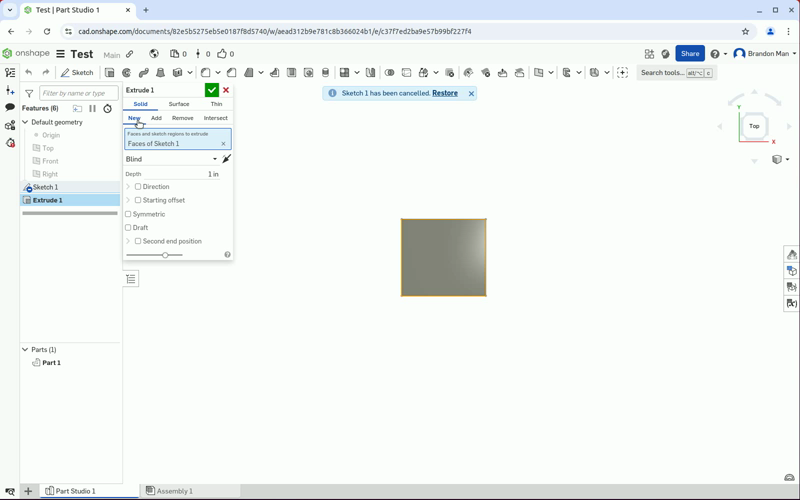
click(137, 120)
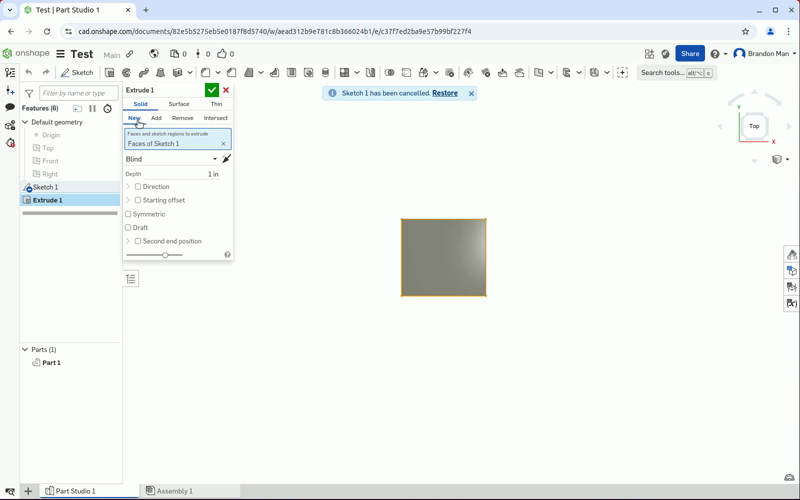
key(tab, 4)
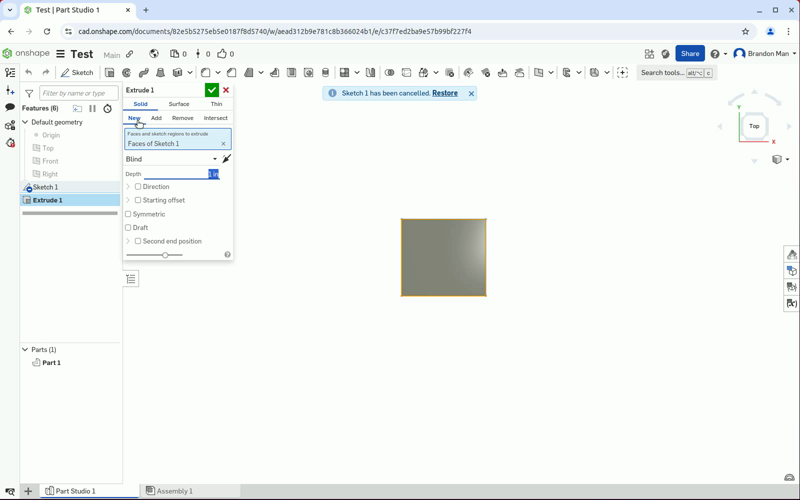
text(8.425)
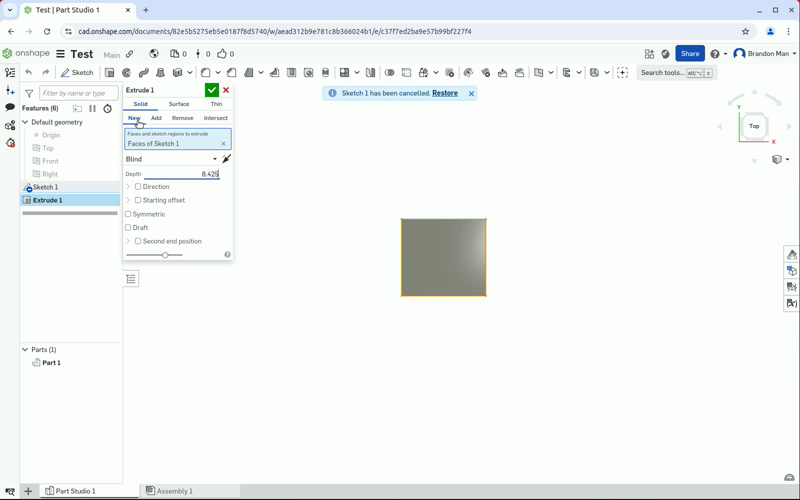
key(enter)
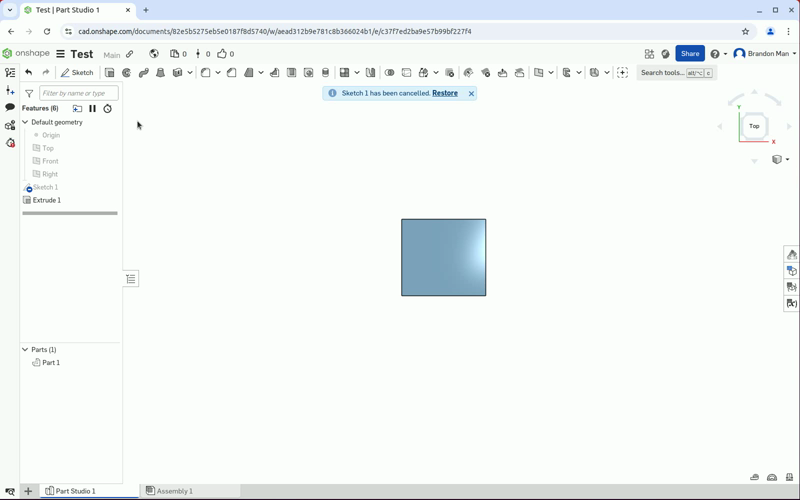
key(shift+h)
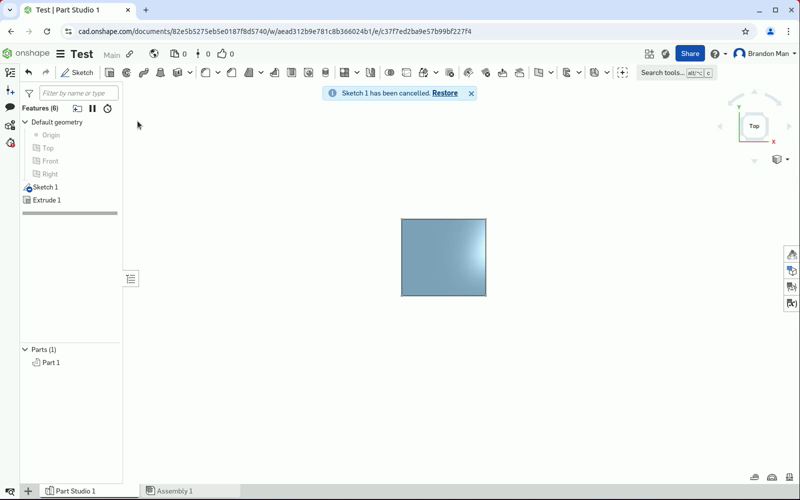
key(shift+h)
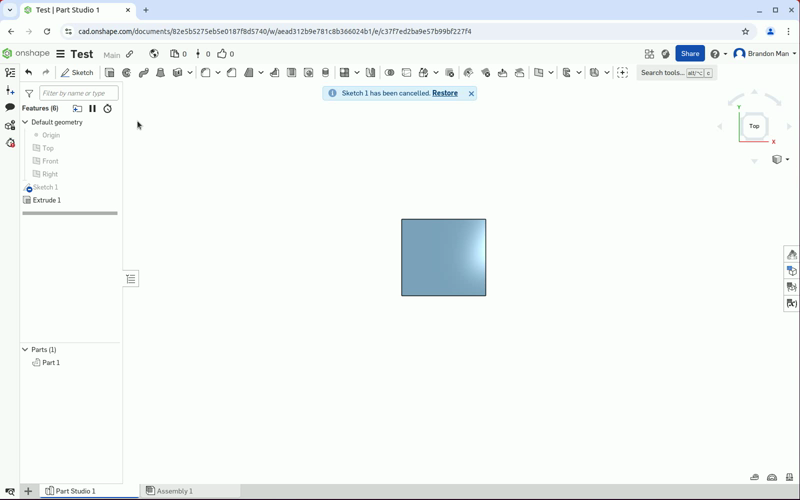
mouse_move(73, 189)
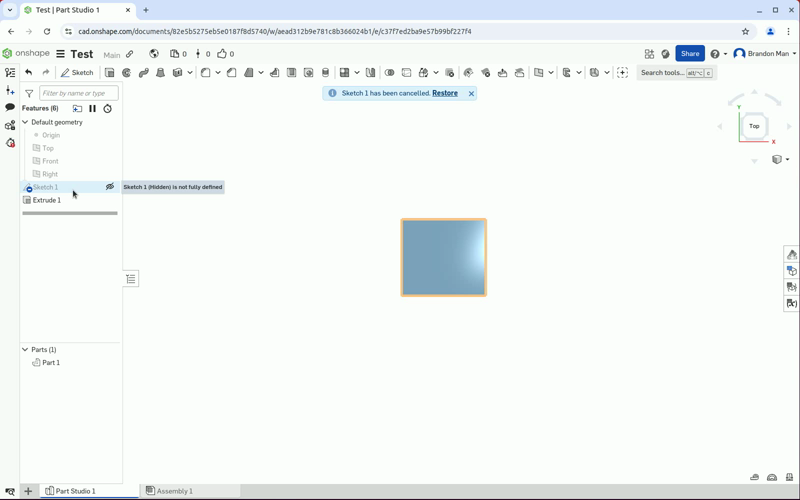
click(73, 189)
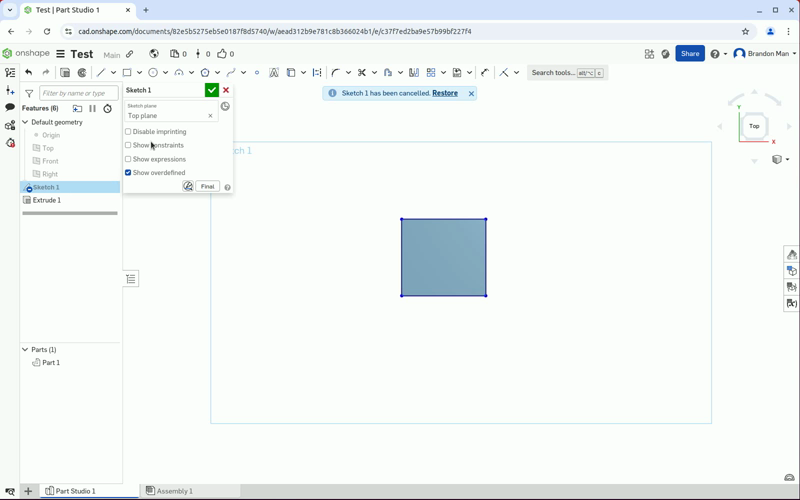
mouse_move(229, 92)
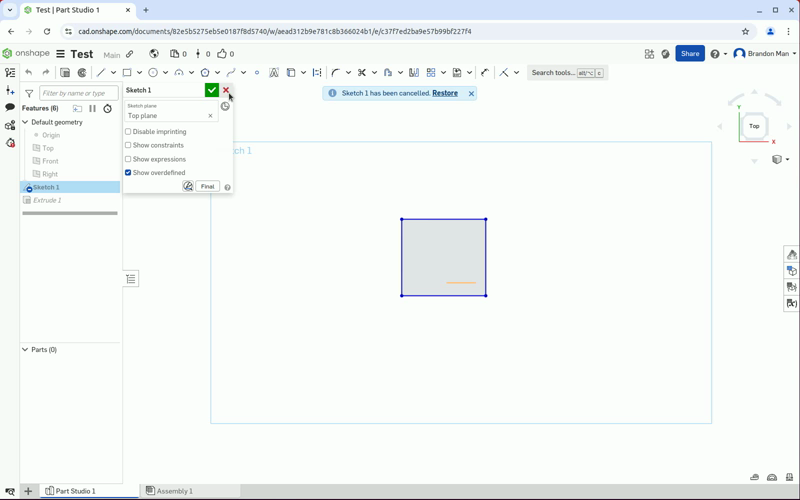
click(229, 92)
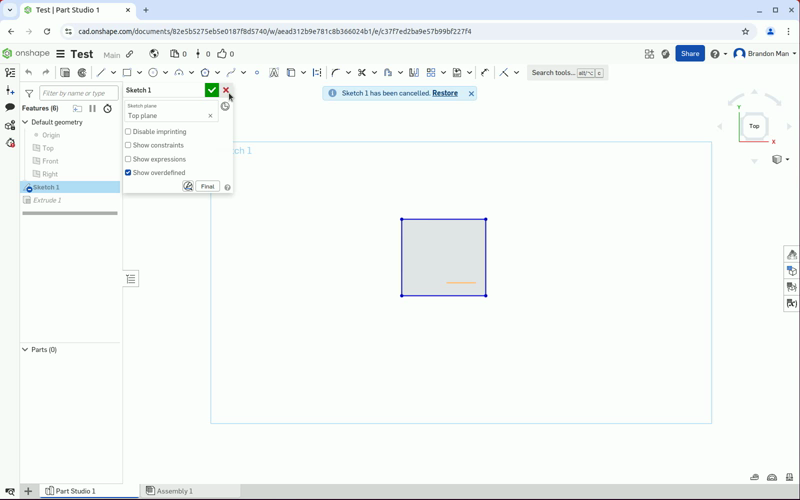
key(shift+s)
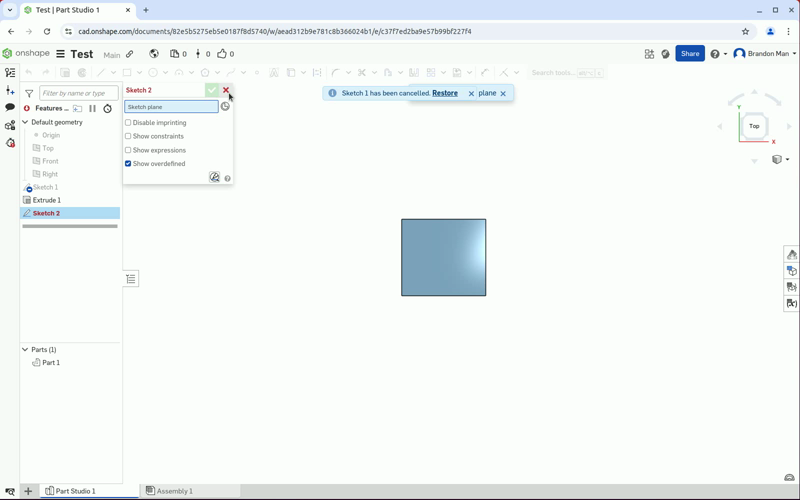
mouse_move(73, 150)
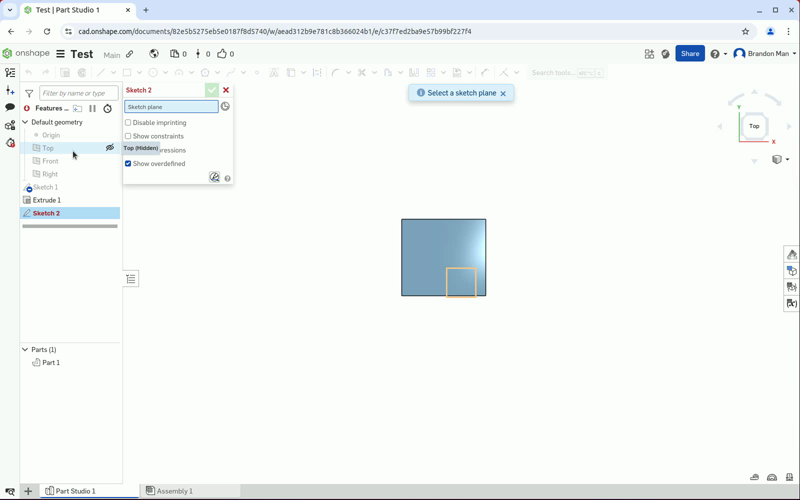
click(73, 150)
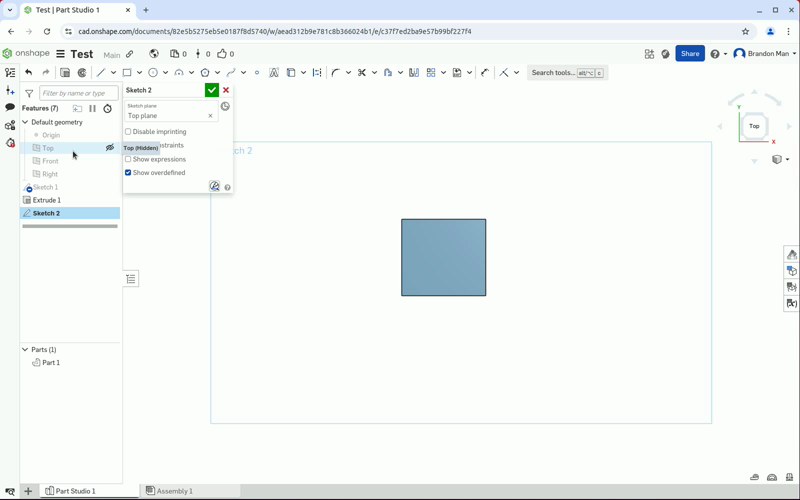
mouse_move(73, 352)
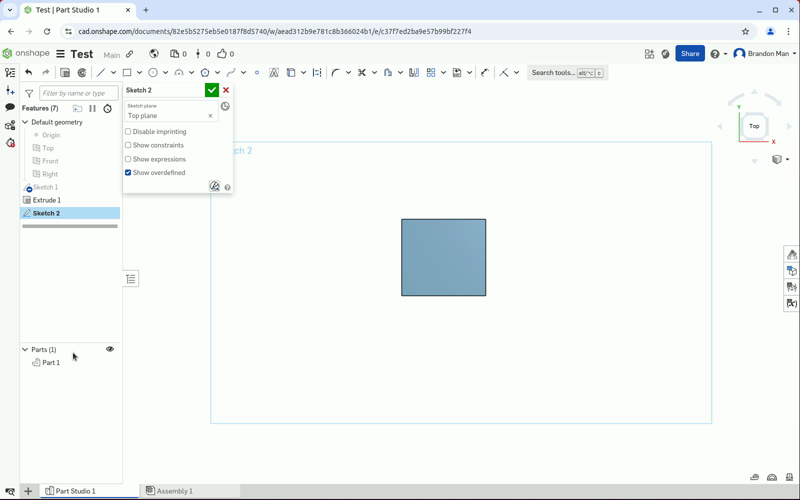
key(y)
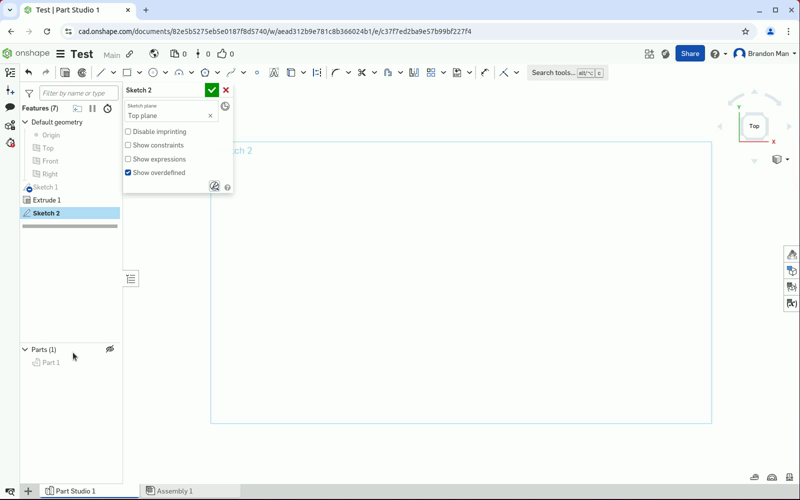
key(l)
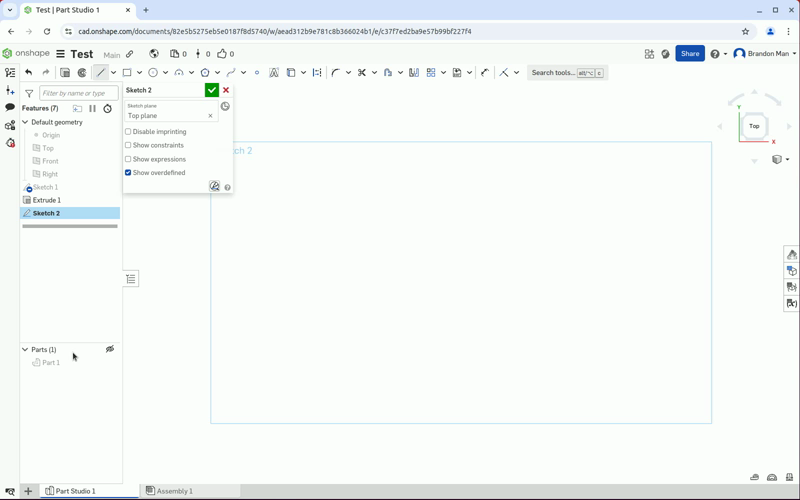
key_down(shift)
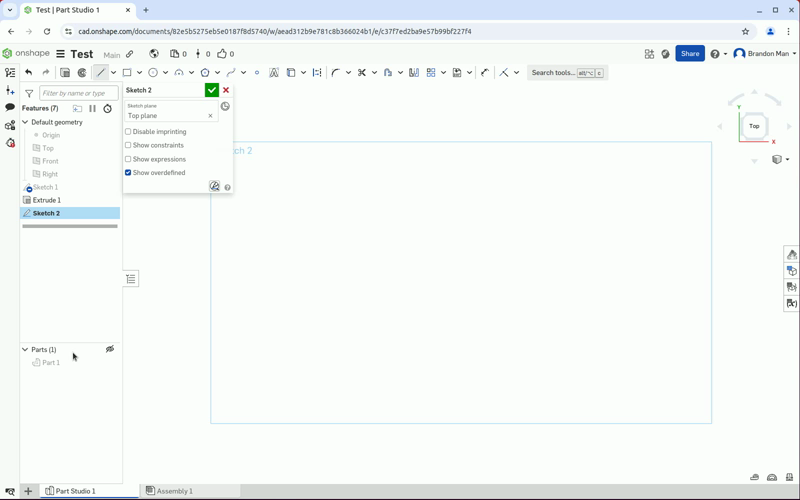
mouse_move(401, 219)
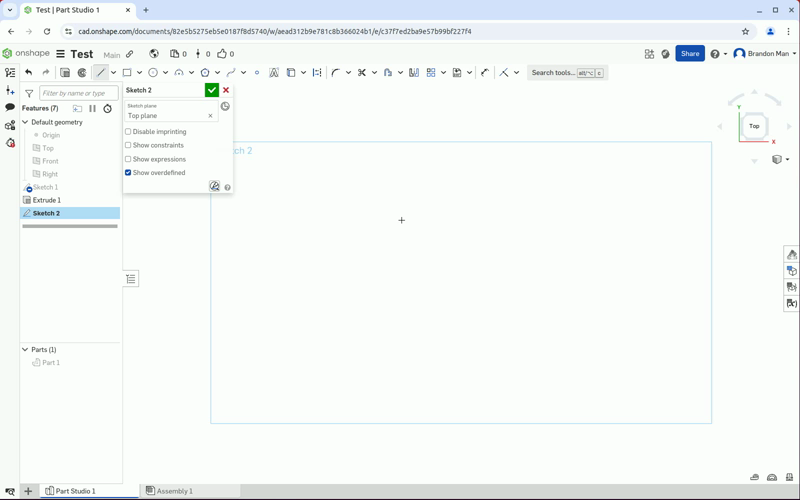
click(401, 219)
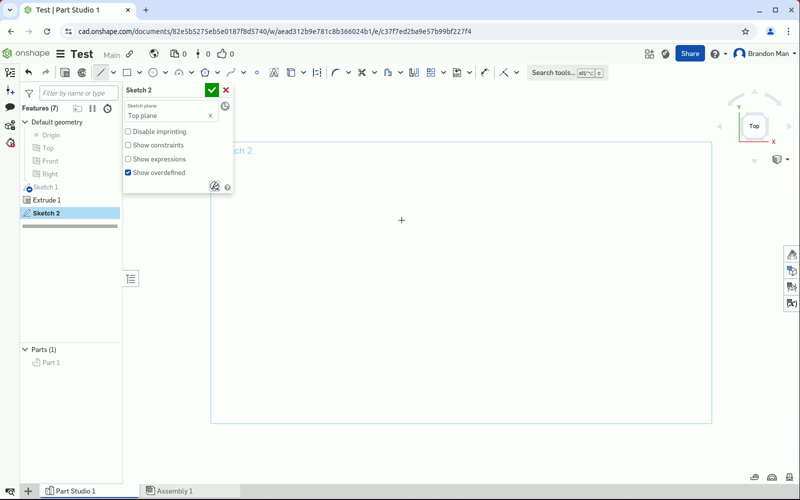
key_up(shift)
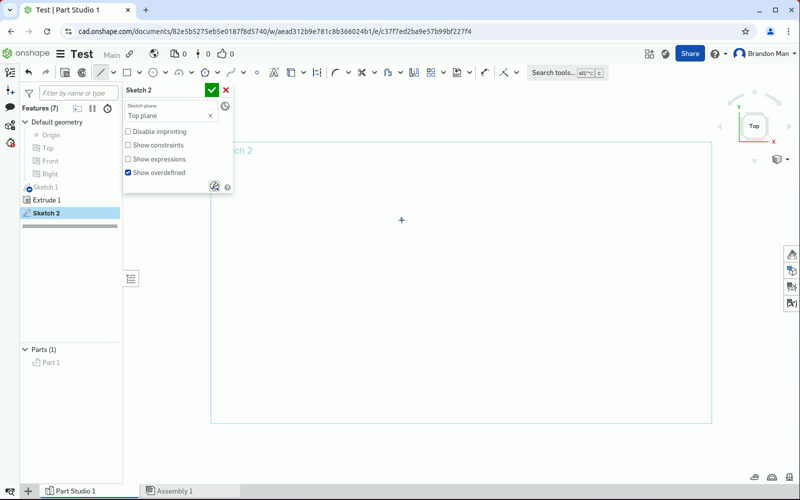
key_down(shift)
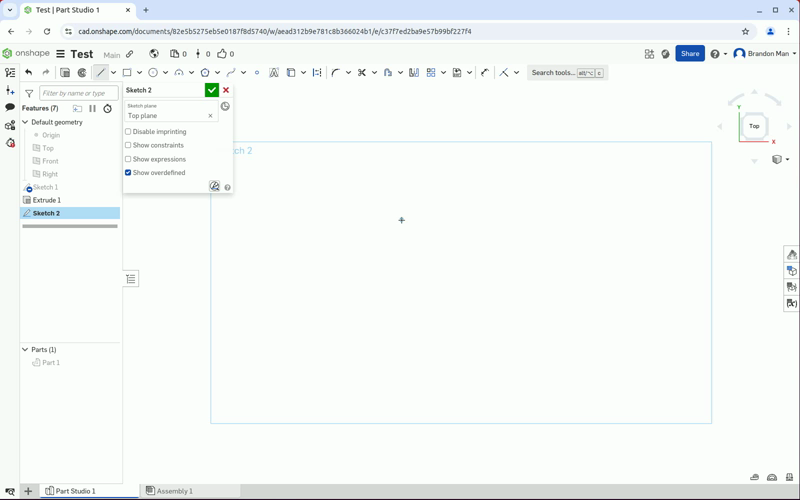
mouse_move(484, 219)
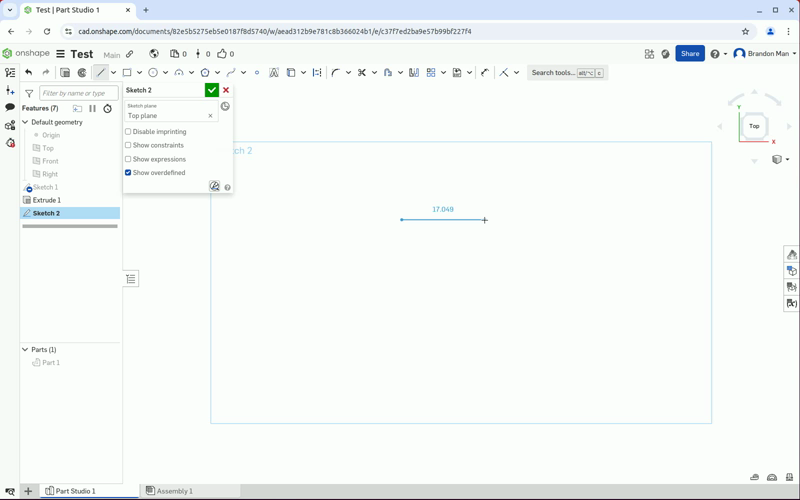
click(484, 219)
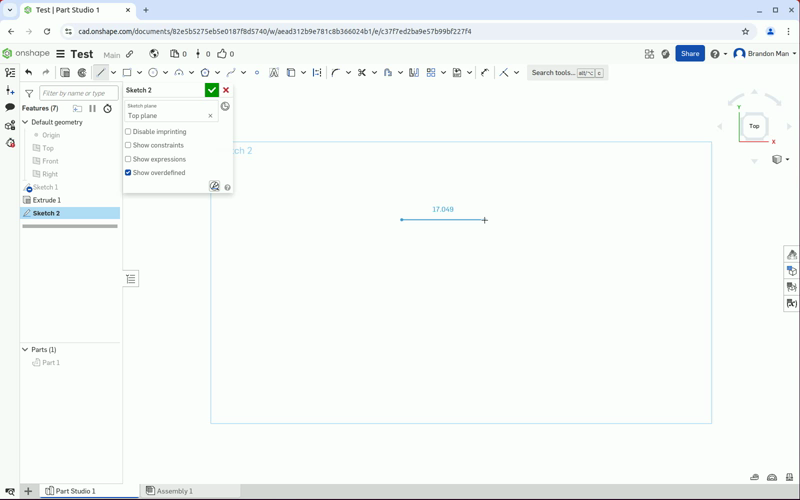
key_up(shift)
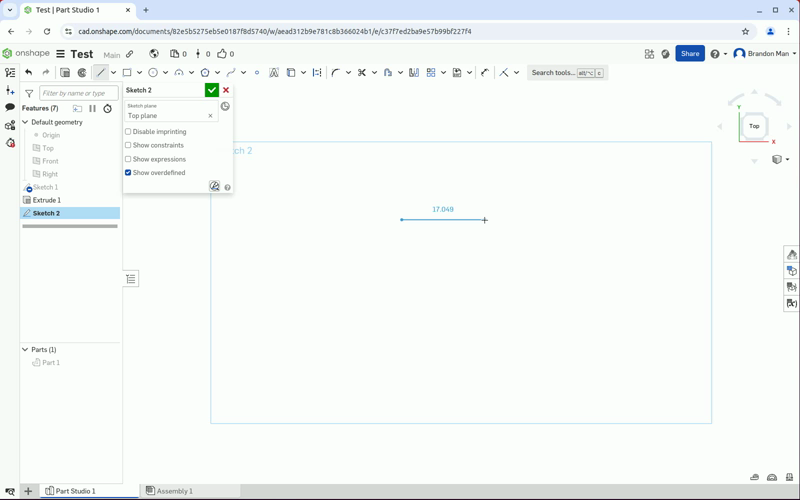
key_down(shift)
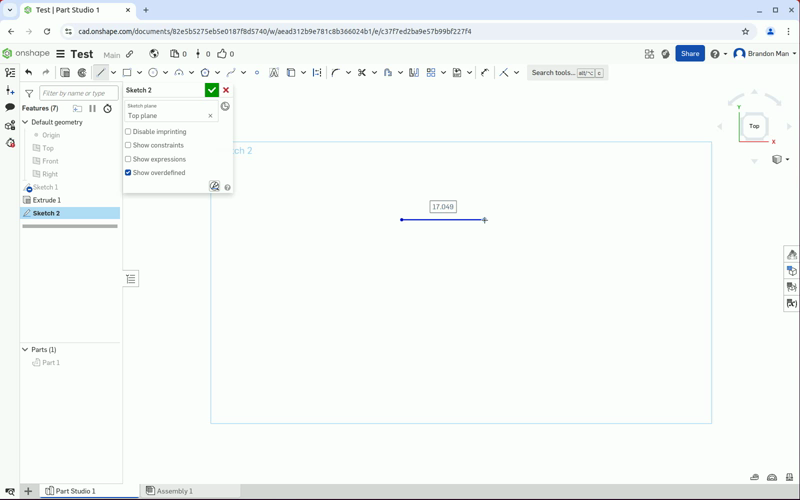
mouse_move(547, 170)
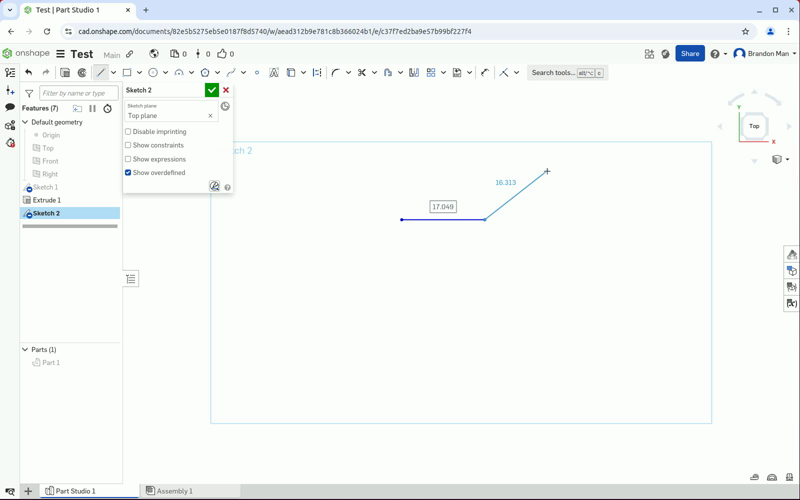
click(547, 170)
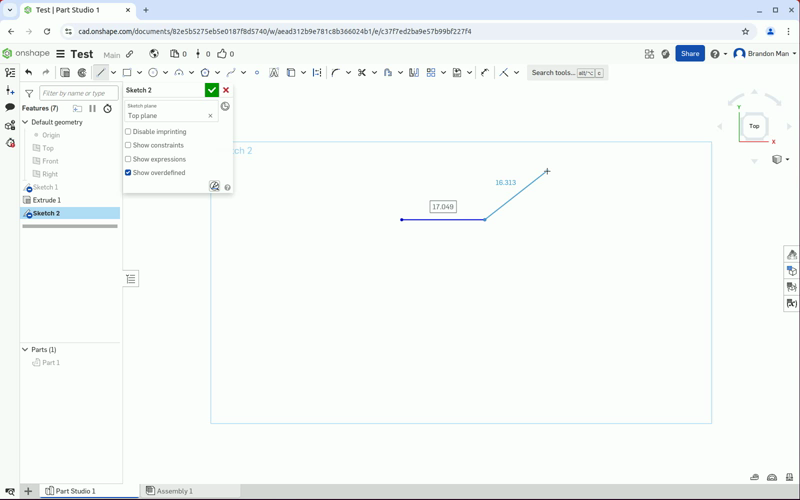
key_up(shift)
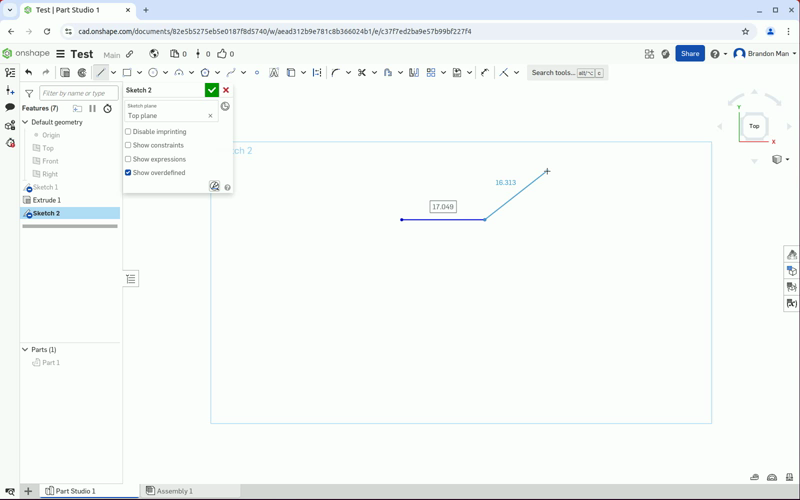
key_down(shift)
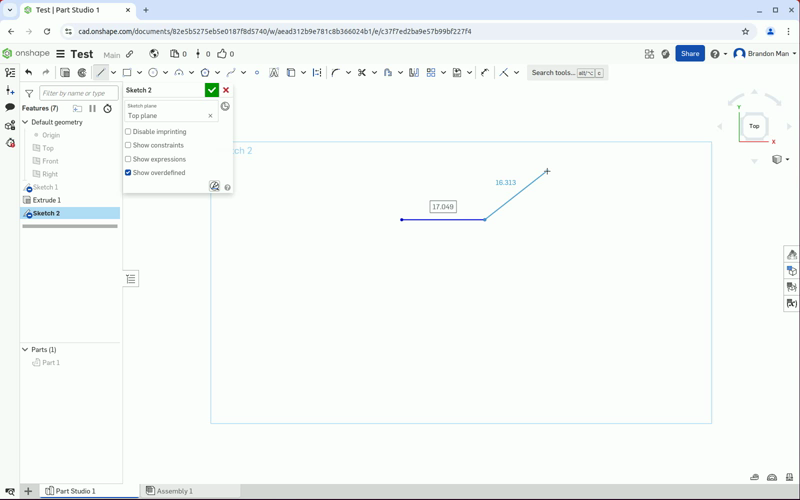
mouse_move(447, 170)
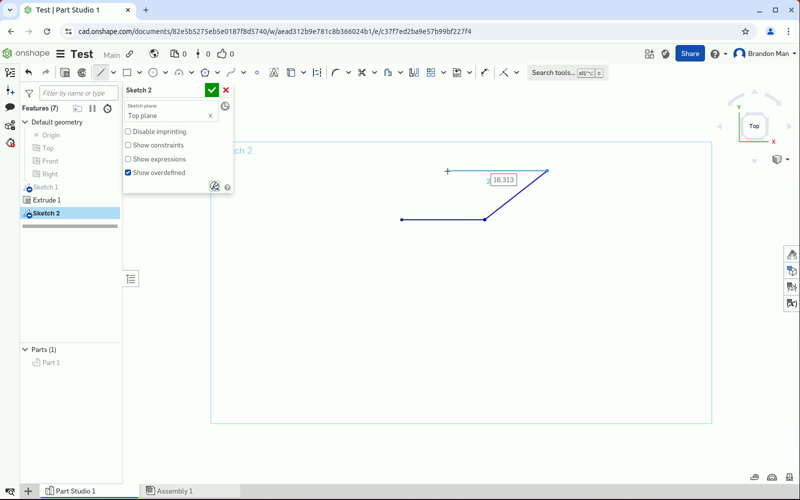
click(447, 170)
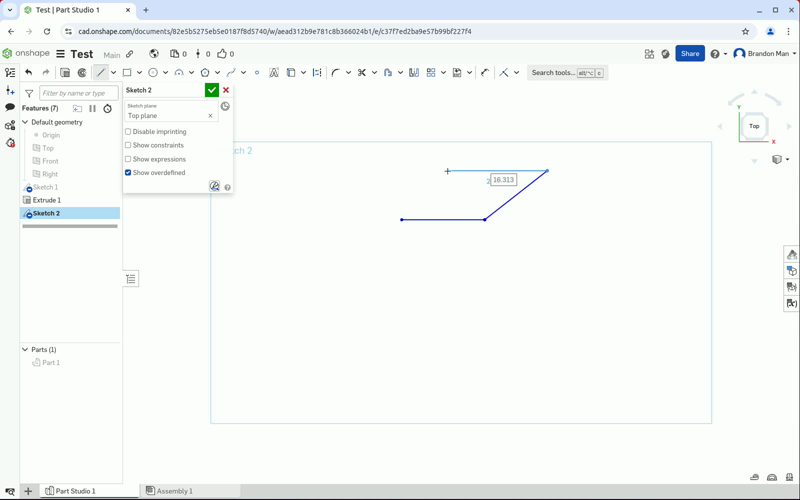
key_up(shift)
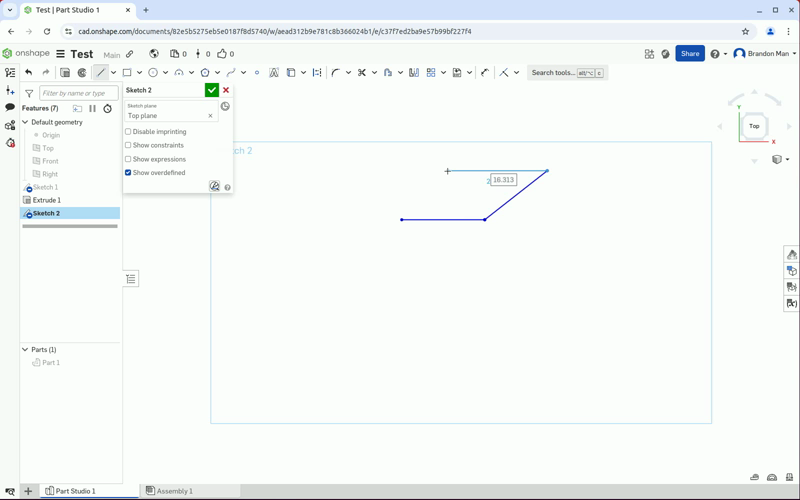
key_down(shift)
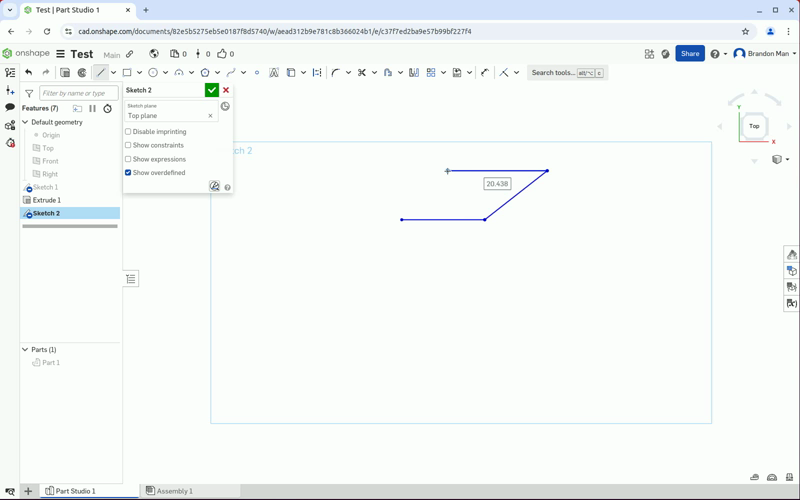
mouse_move(401, 219)
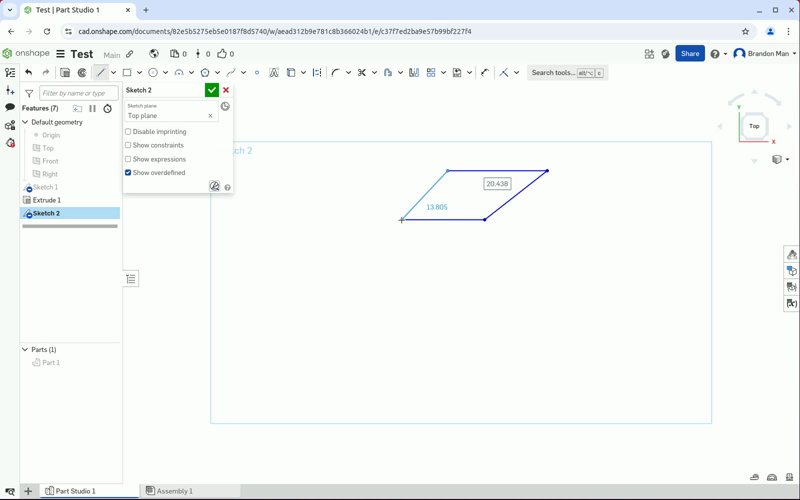
key_up(shift)
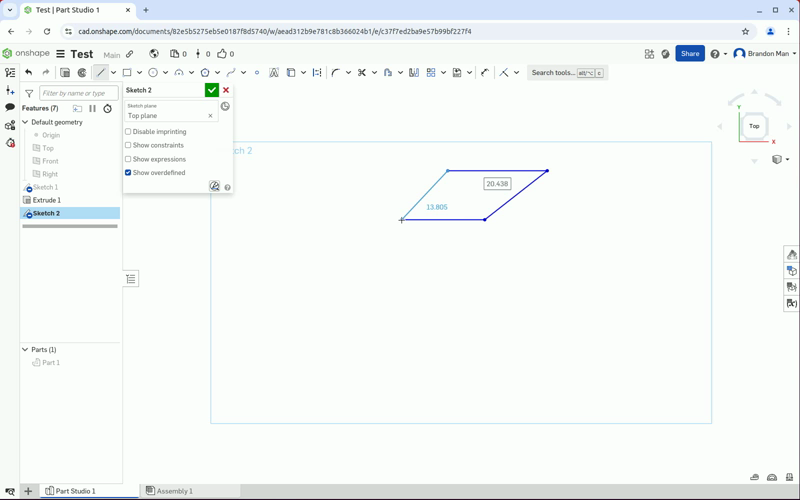
click(401, 219)
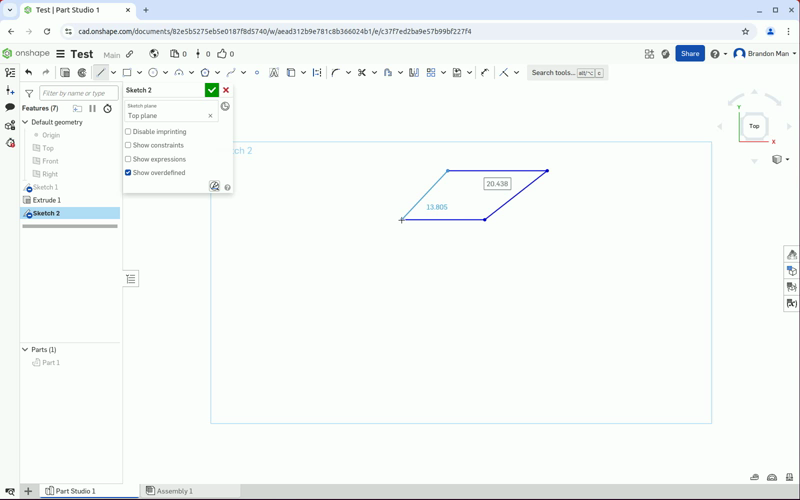
key(esc)
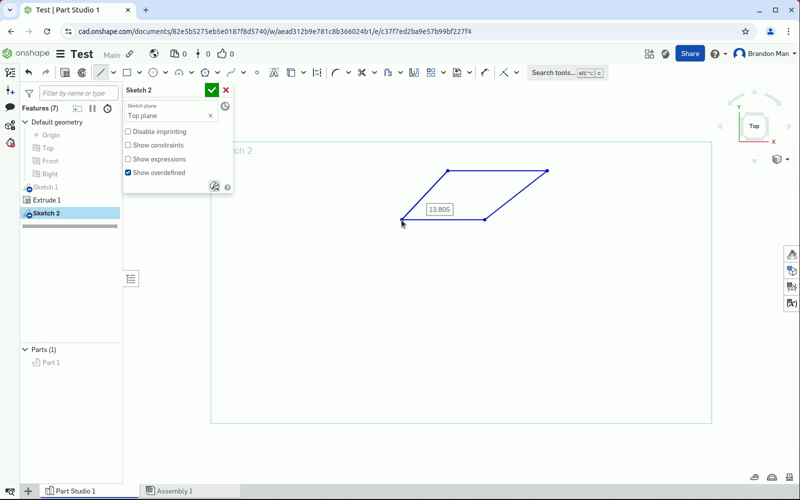
mouse_move(485, 205)
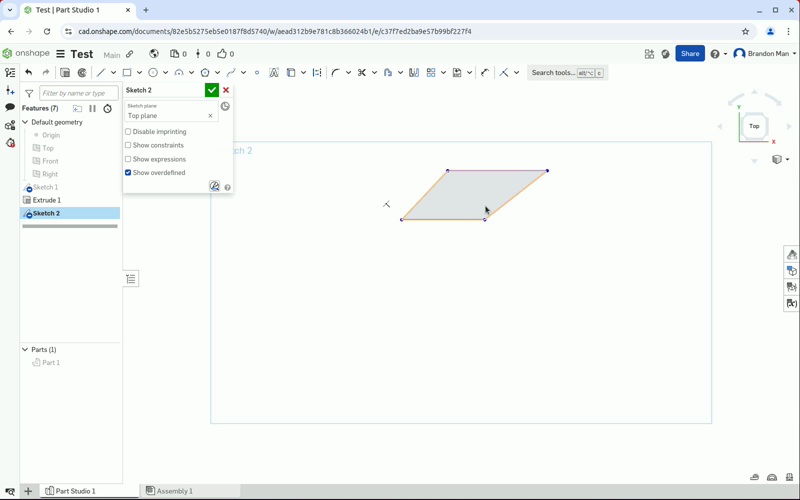
click(485, 205)
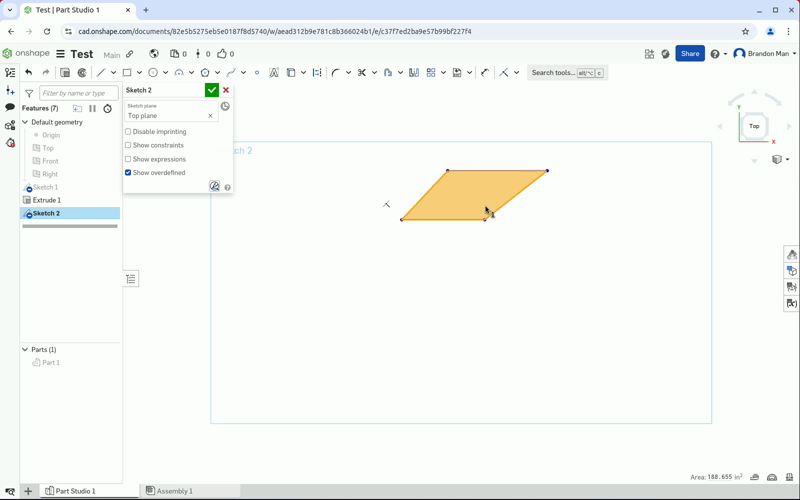
mouse_move(73, 352)
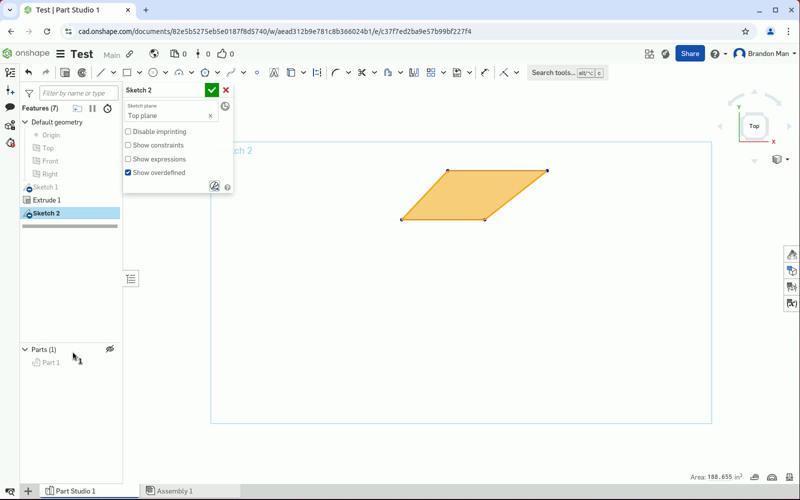
key(shift+y)
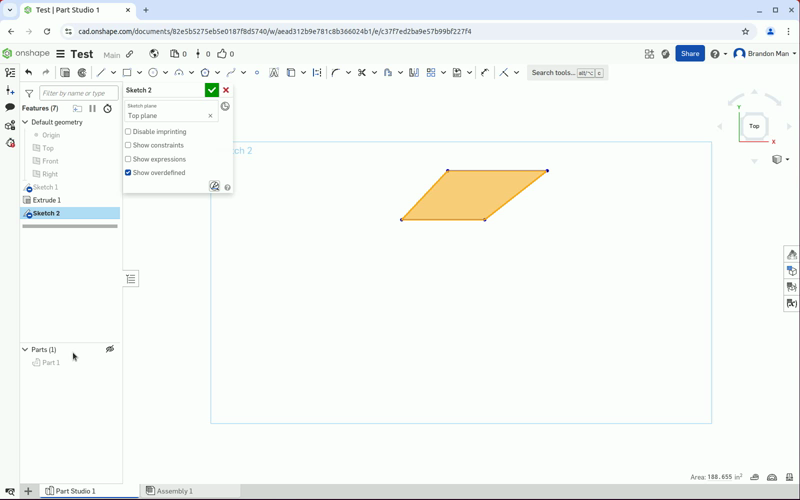
key(shift+e)
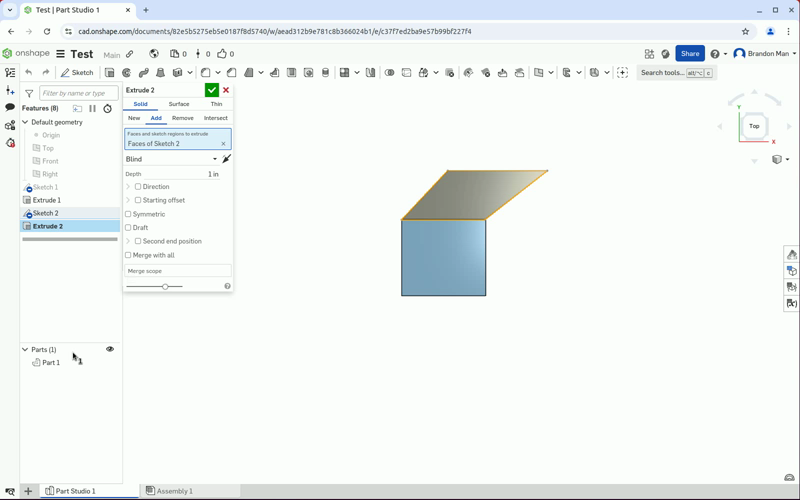
mouse_move(143, 106)
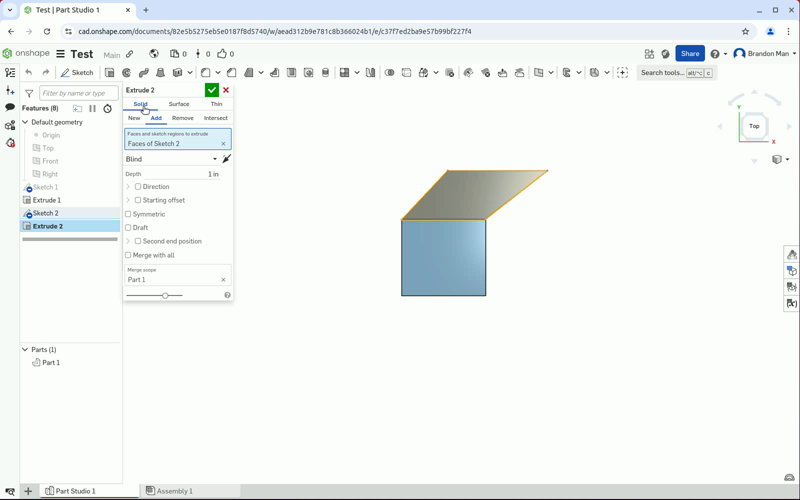
click(143, 106)
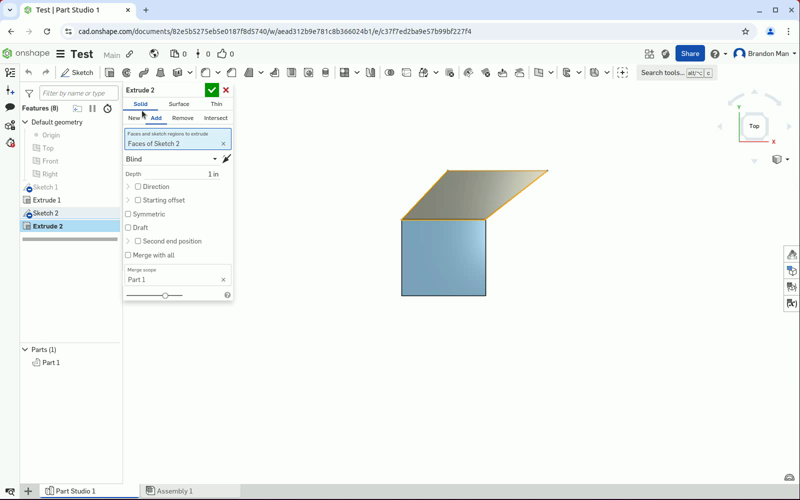
mouse_move(137, 120)
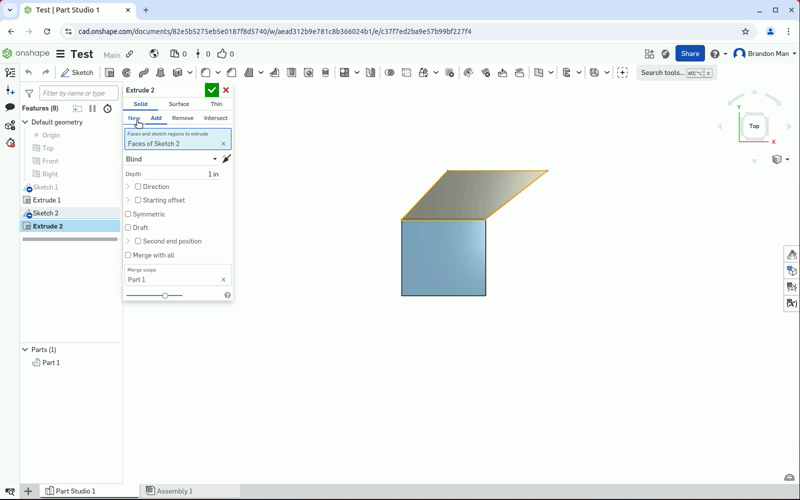
click(137, 120)
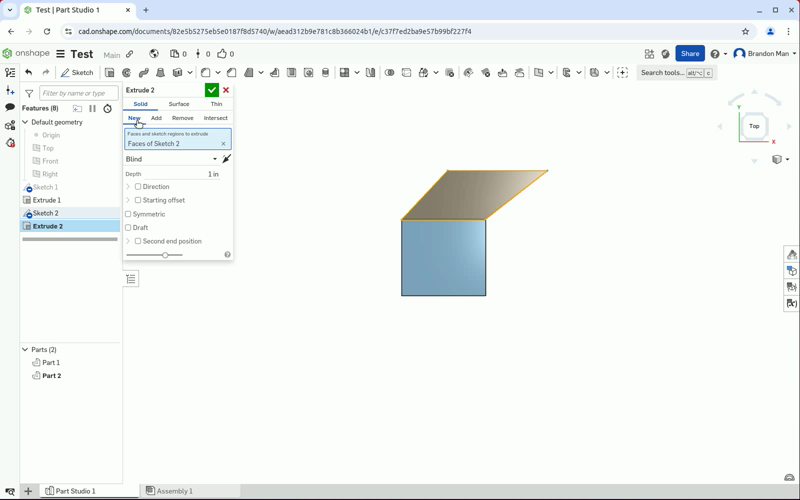
key(tab, 4)
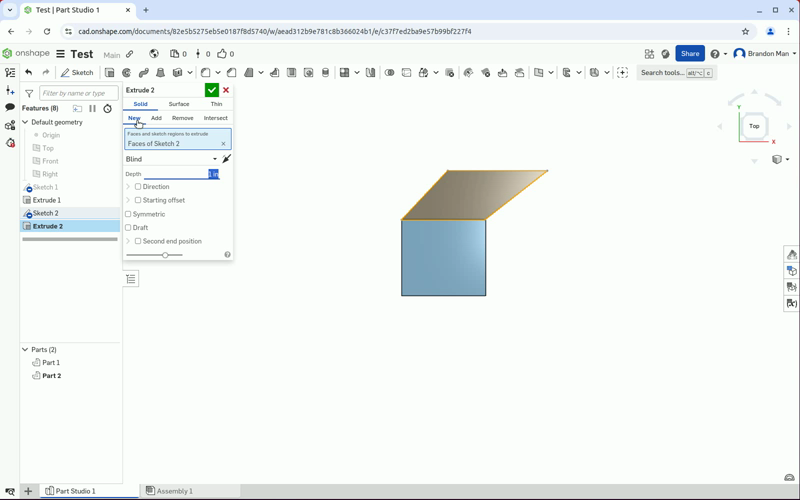
text(8.425)
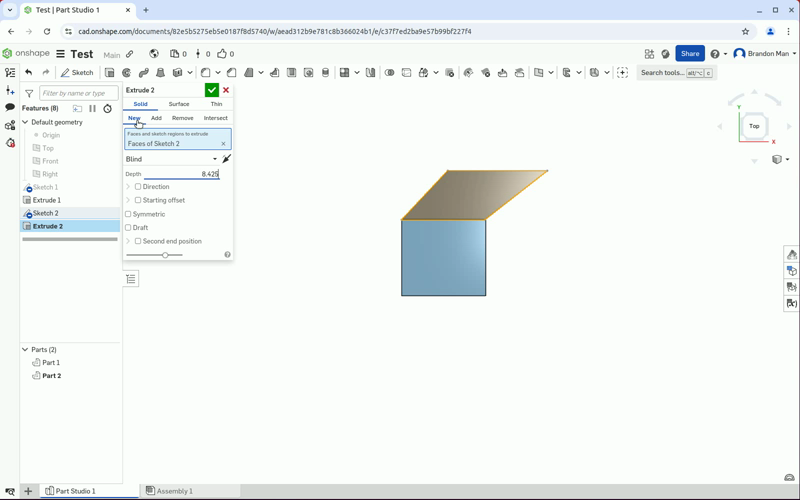
key(enter)
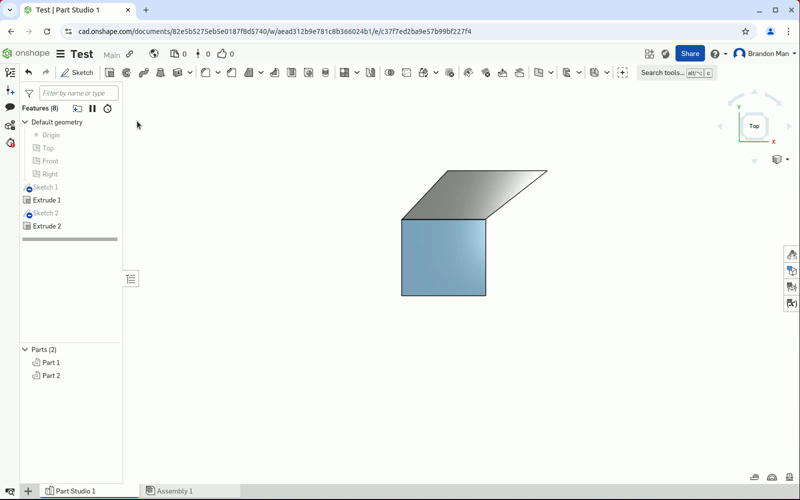
key(shift+h)
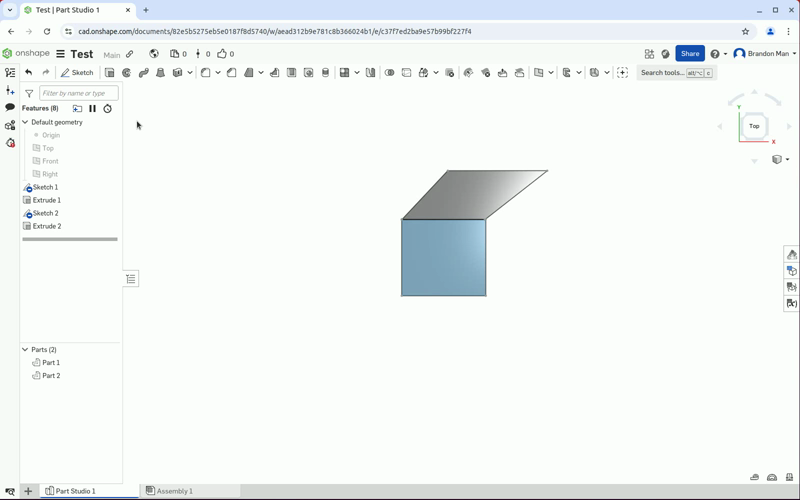
key(shift+h)
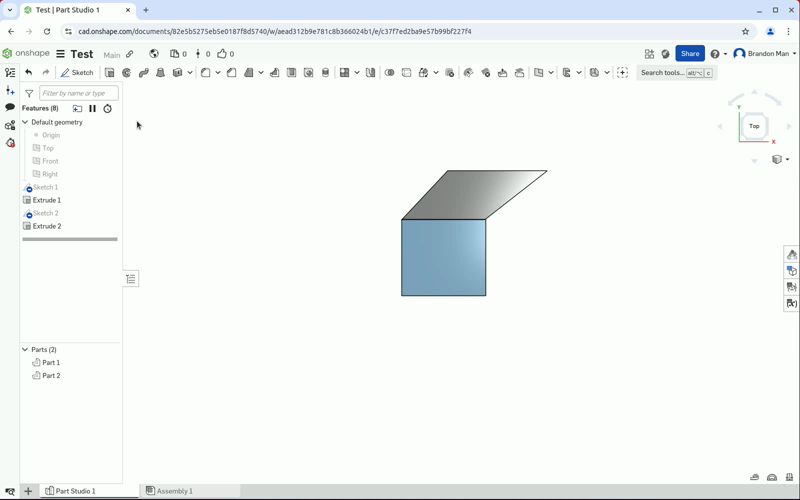
mouse_move(73, 189)
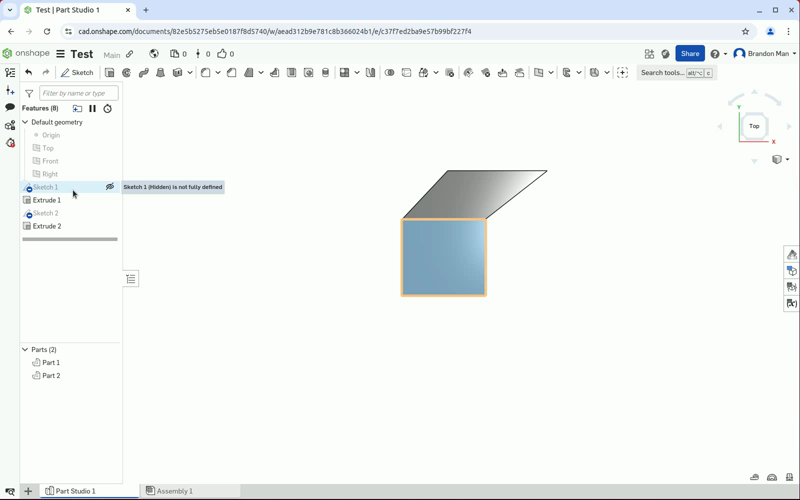
click(73, 189)
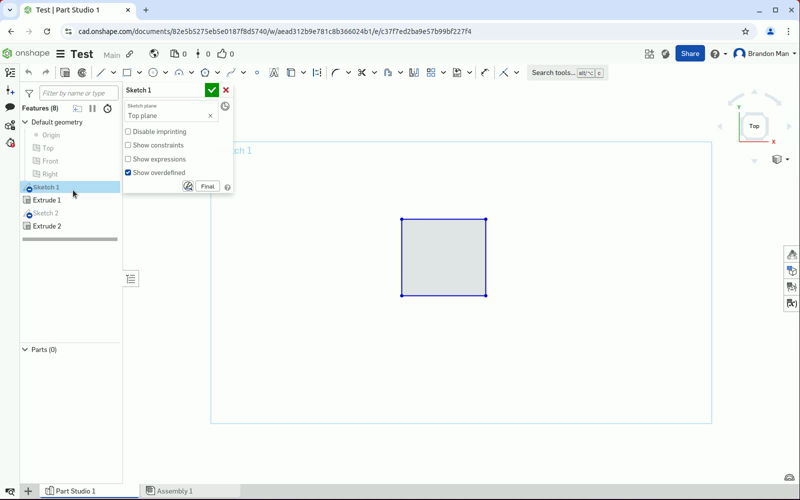
mouse_move(229, 92)
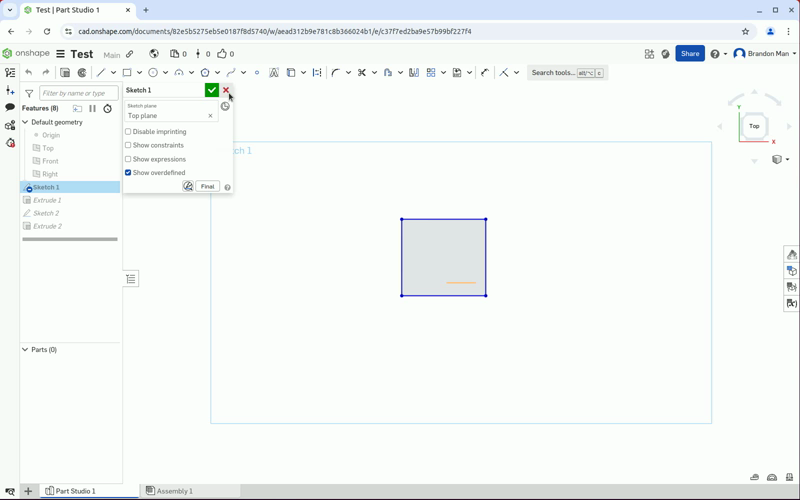
click(229, 92)
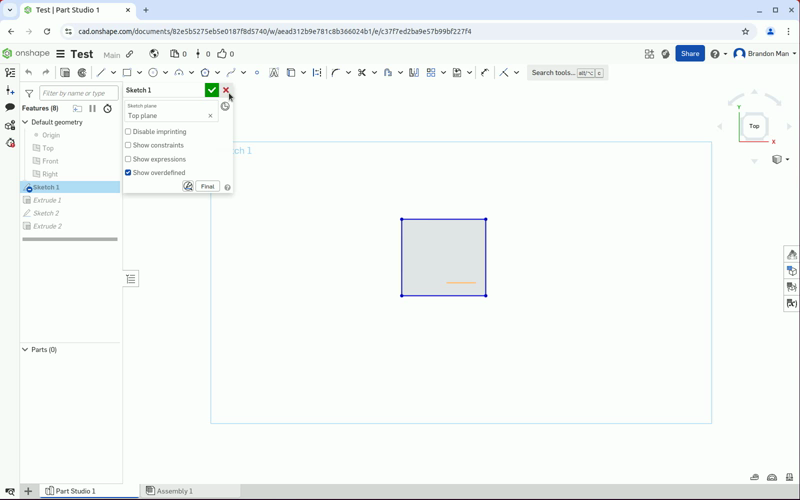
key(shift+s)
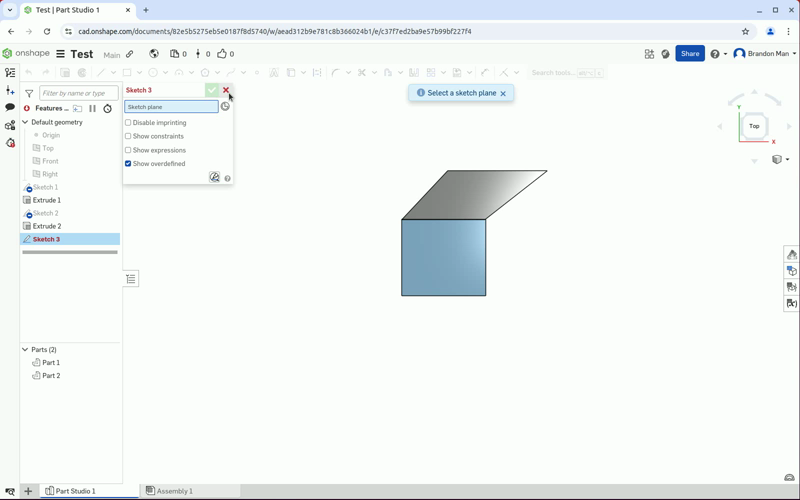
mouse_move(73, 150)
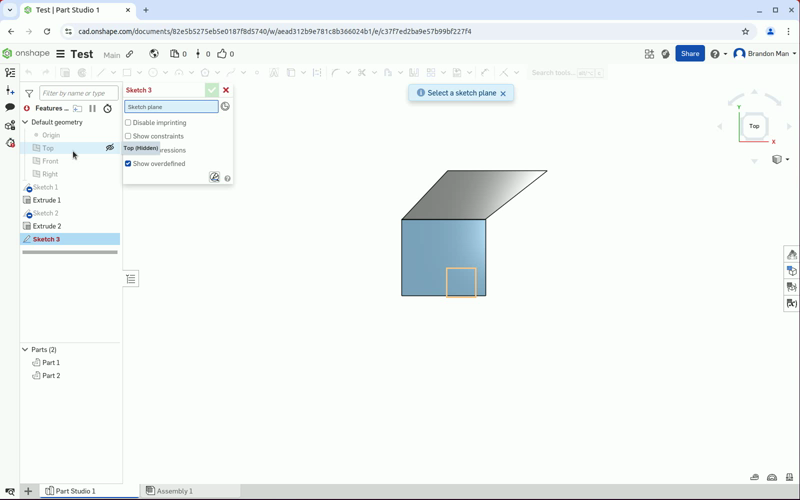
click(73, 150)
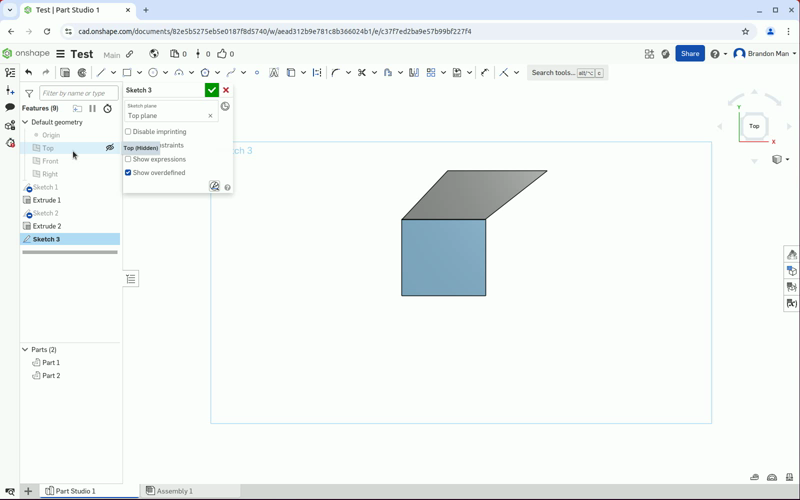
mouse_move(73, 352)
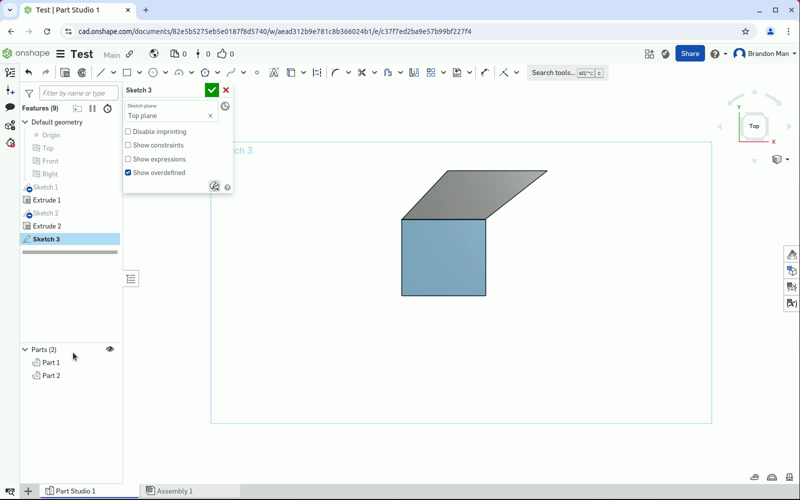
key(y)
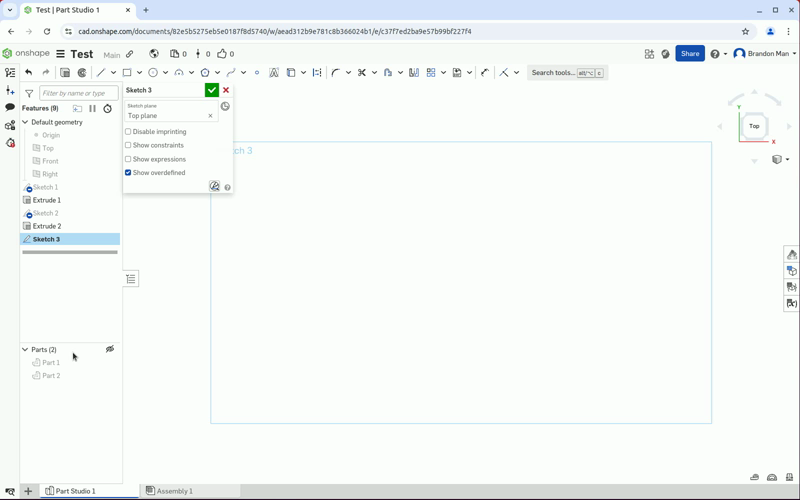
key(l)
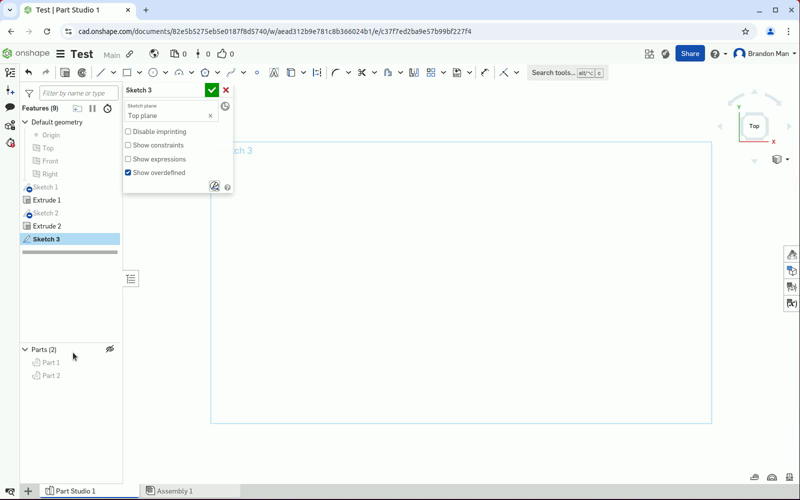
key_down(shift)
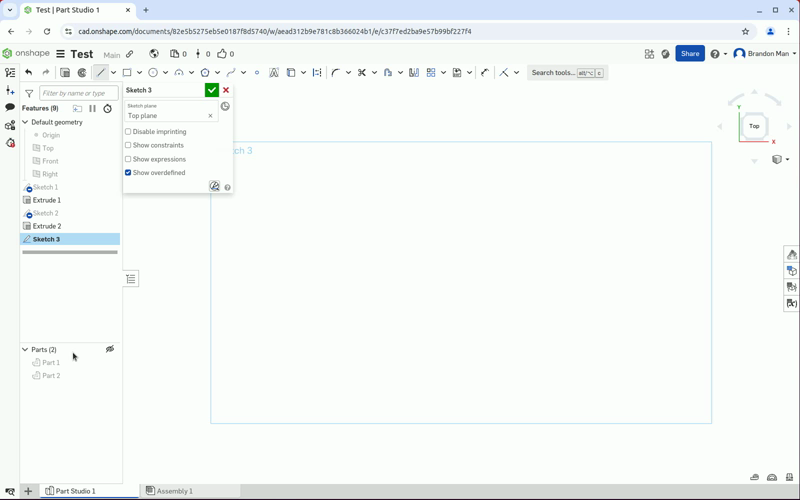
mouse_move(484, 295)
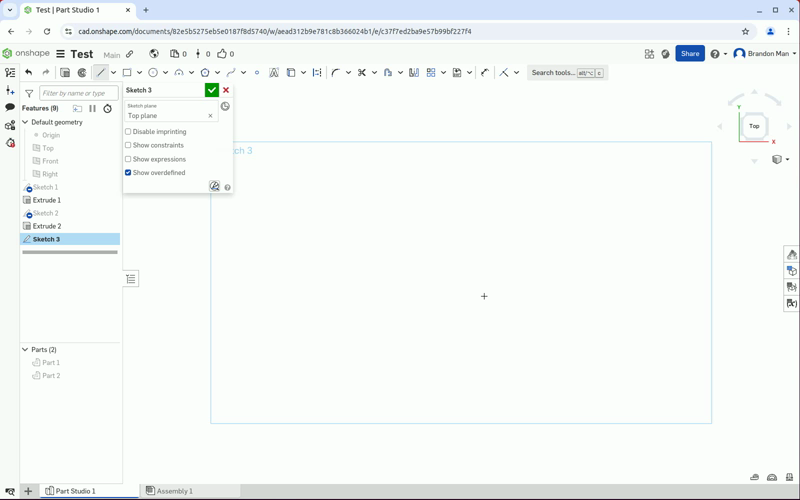
click(484, 295)
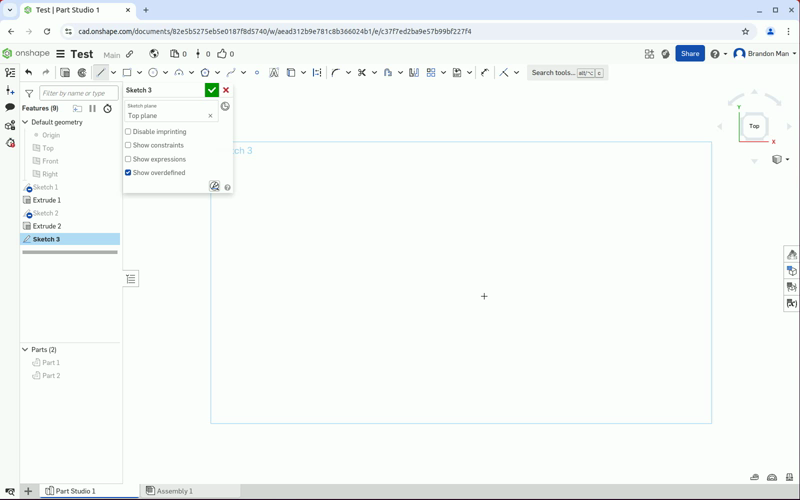
key_up(shift)
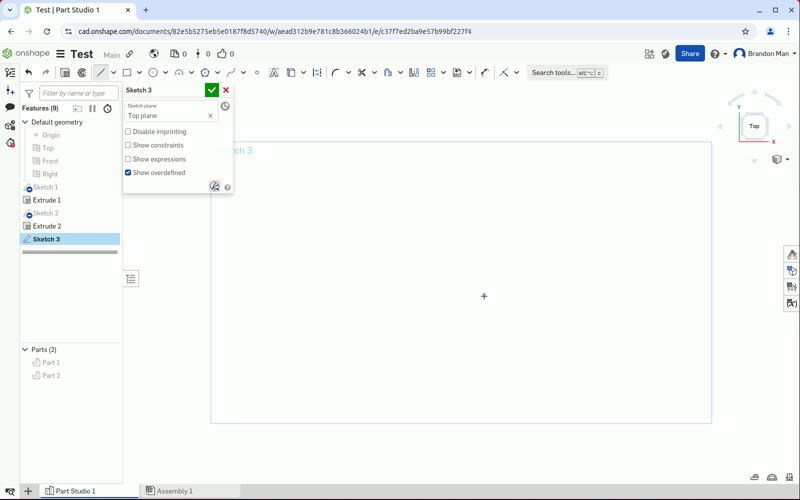
key_down(shift)
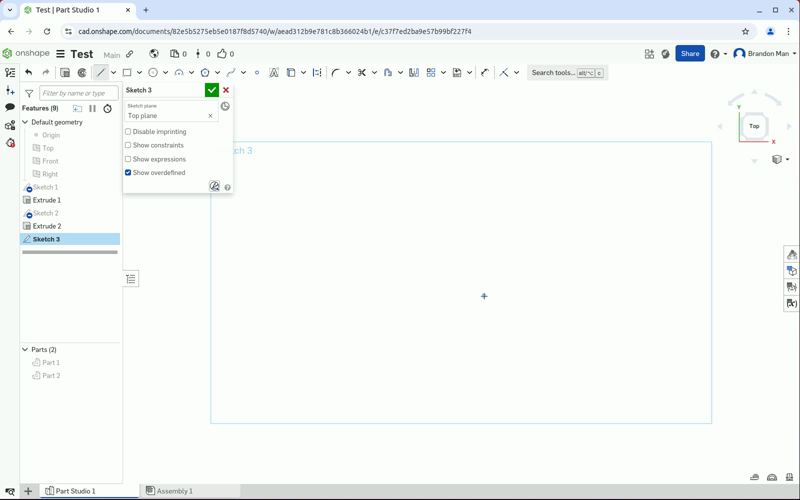
mouse_move(547, 253)
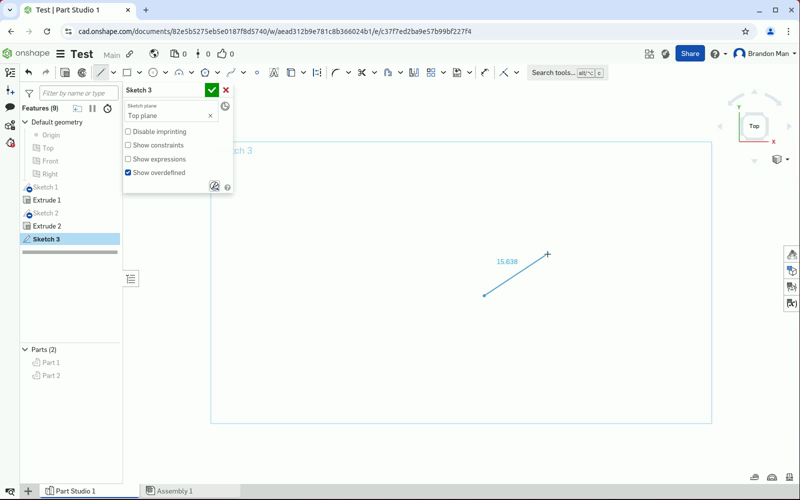
click(547, 253)
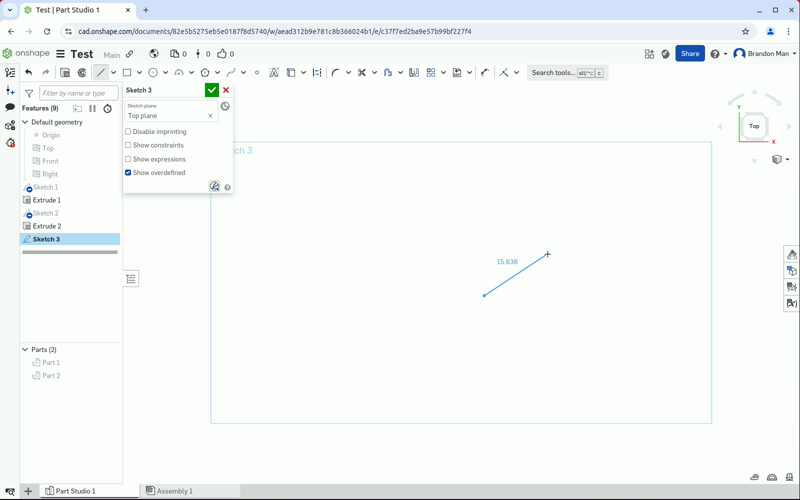
key_up(shift)
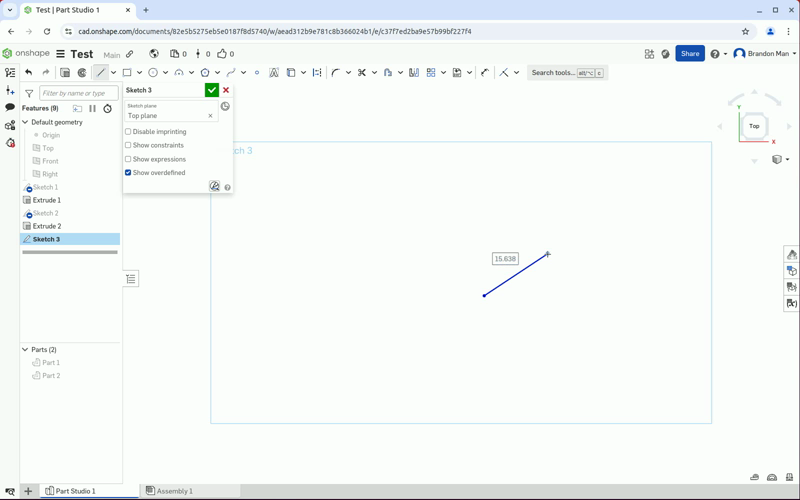
key_down(shift)
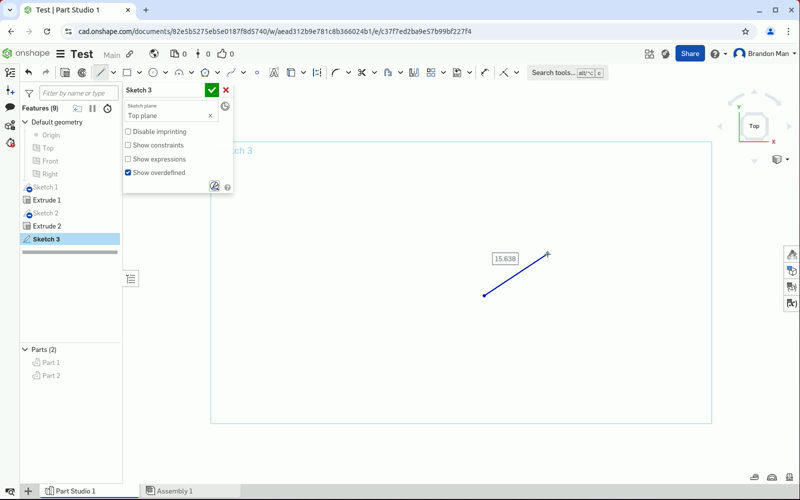
mouse_move(547, 170)
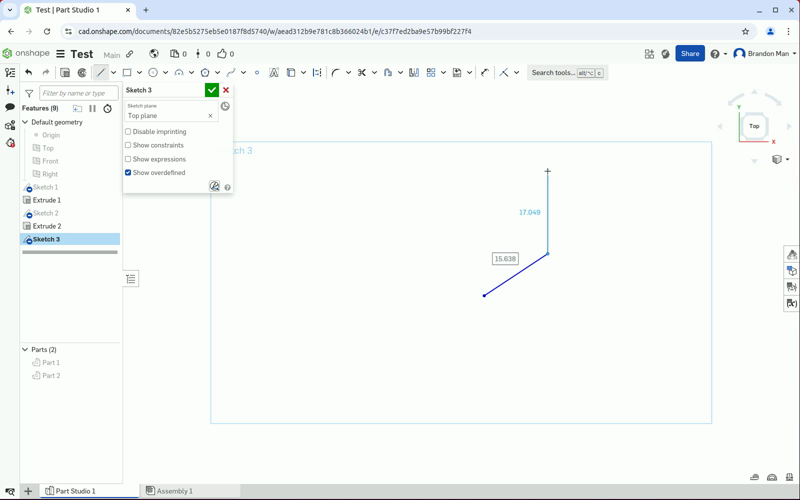
click(547, 170)
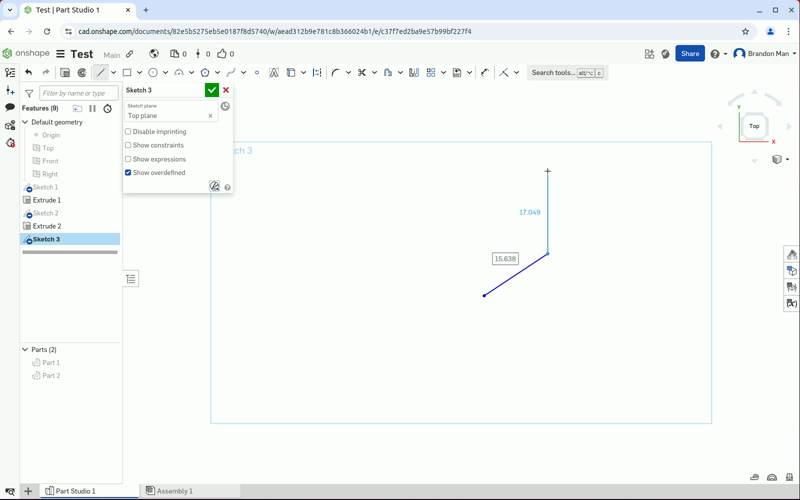
key_up(shift)
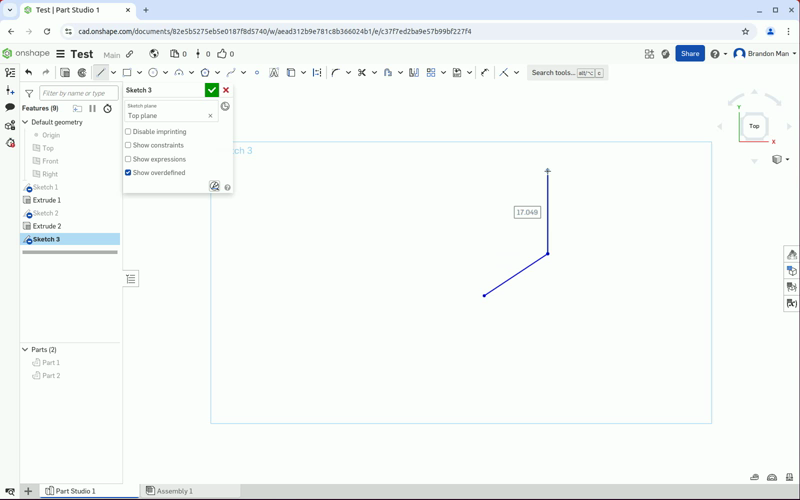
key_down(shift)
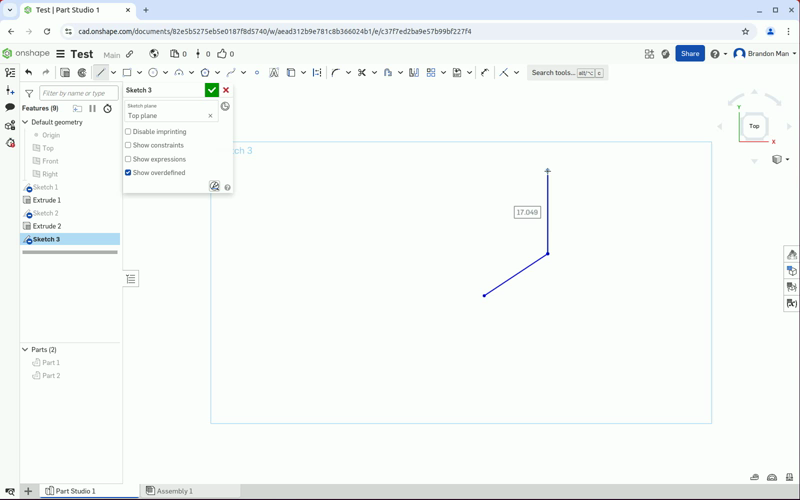
mouse_move(484, 219)
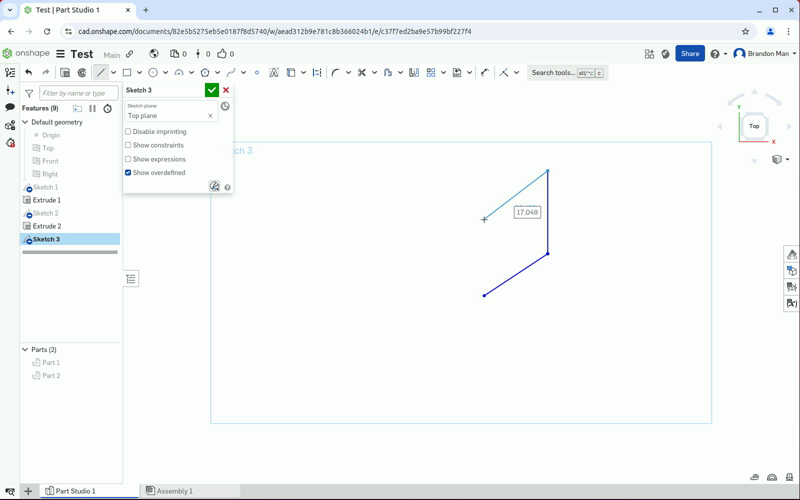
click(484, 219)
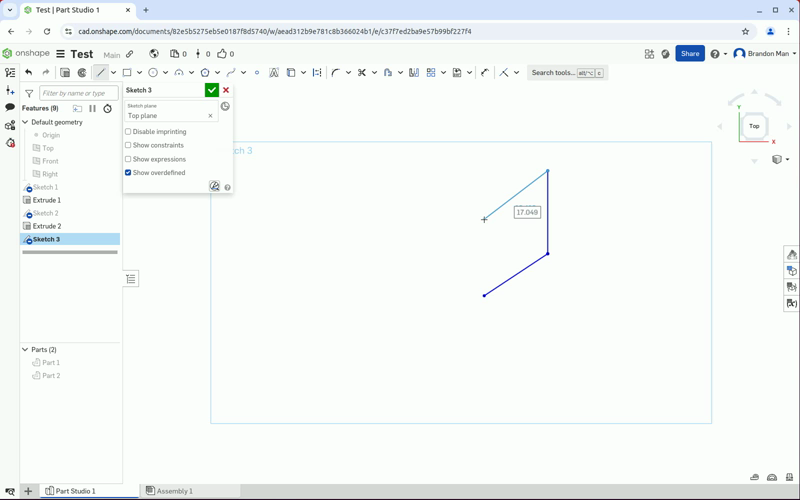
key_up(shift)
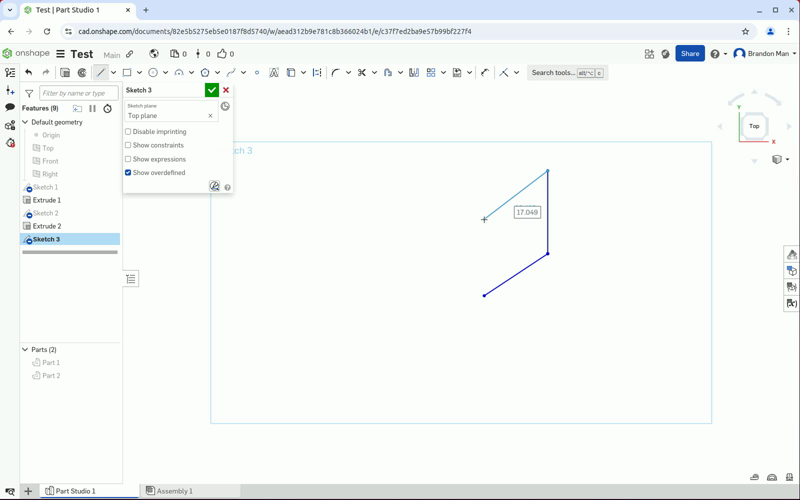
key_down(shift)
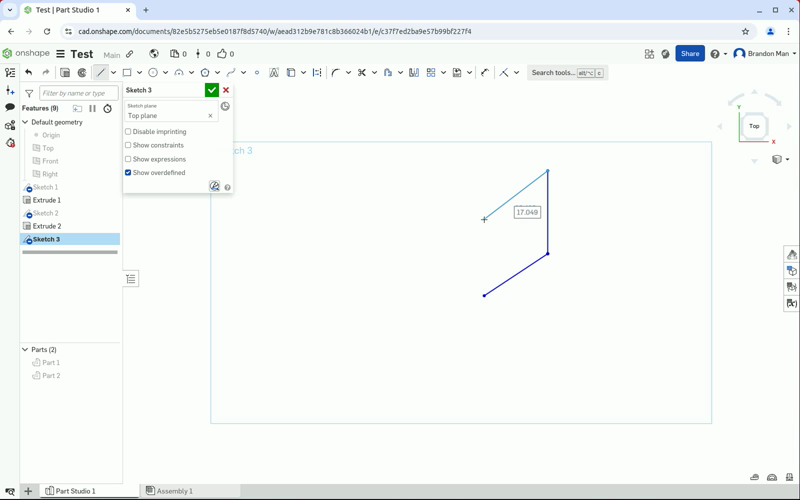
mouse_move(484, 295)
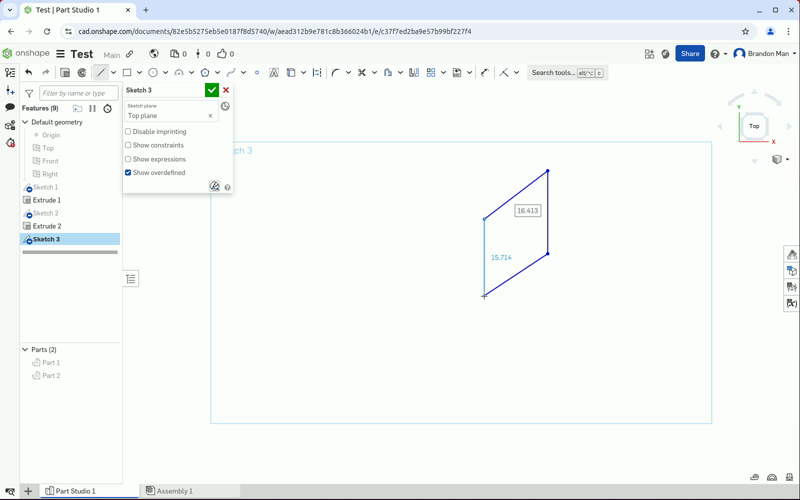
key_up(shift)
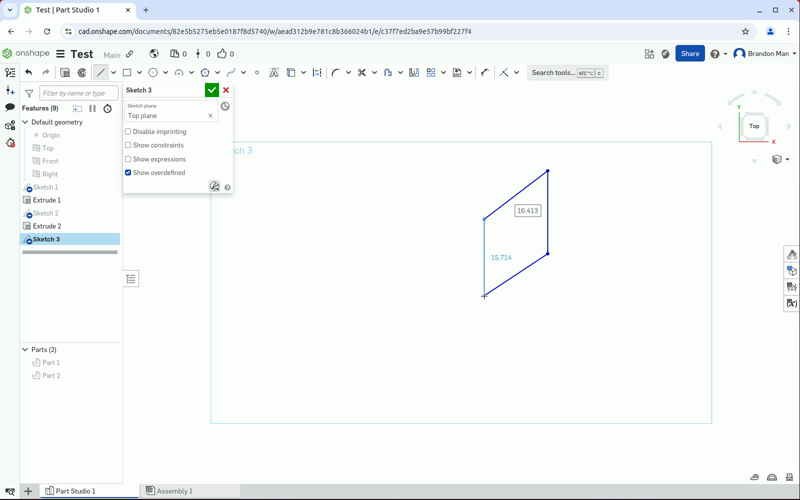
click(484, 295)
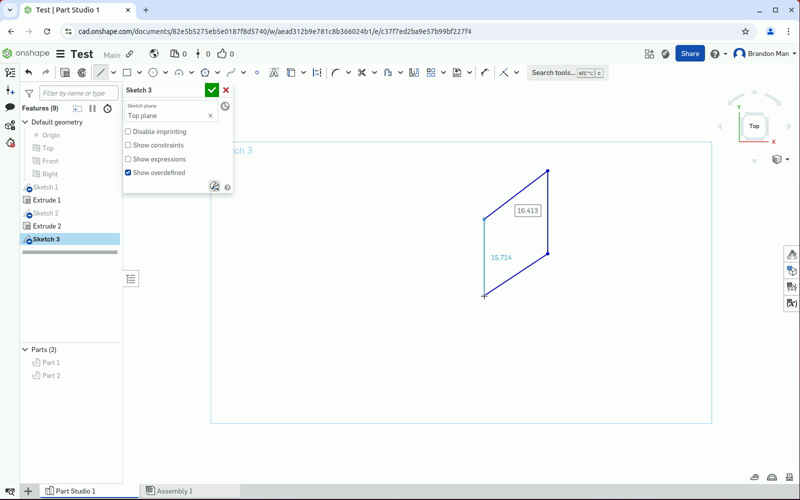
key(esc)
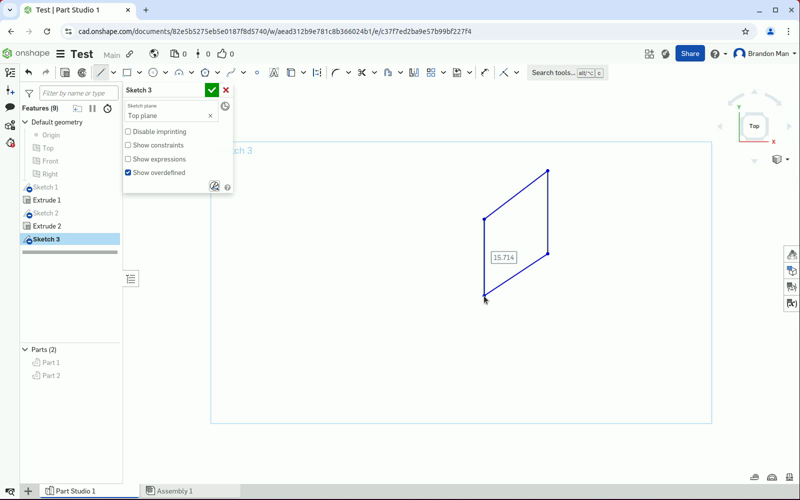
mouse_move(524, 248)
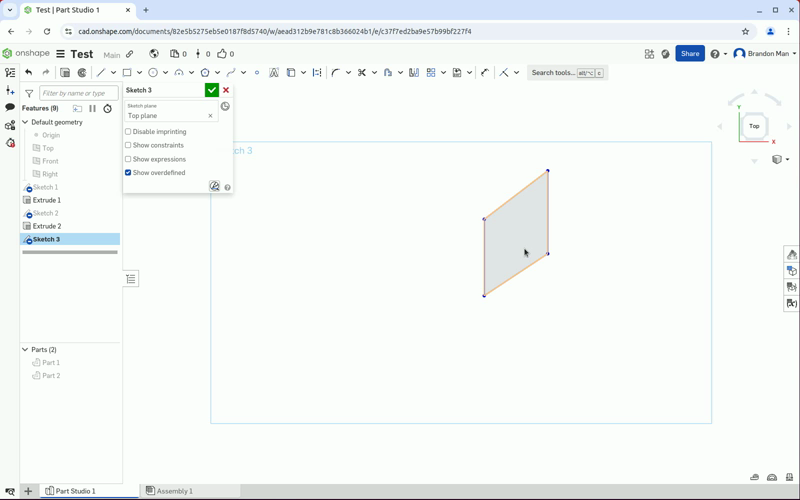
click(524, 248)
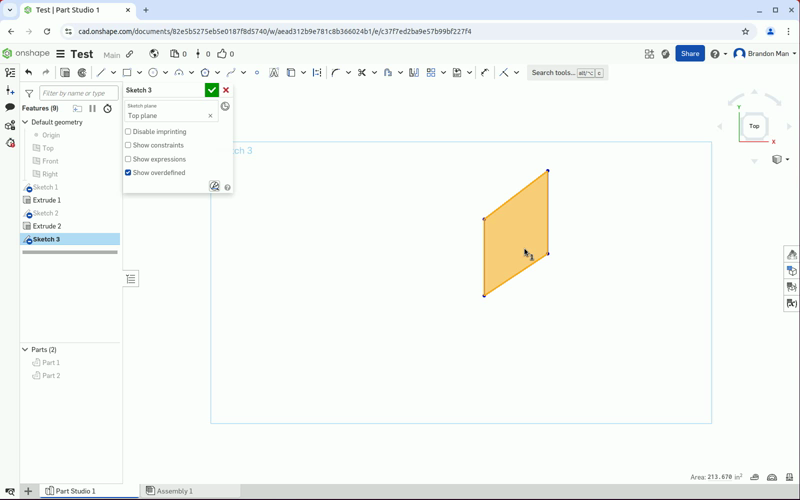
mouse_move(73, 352)
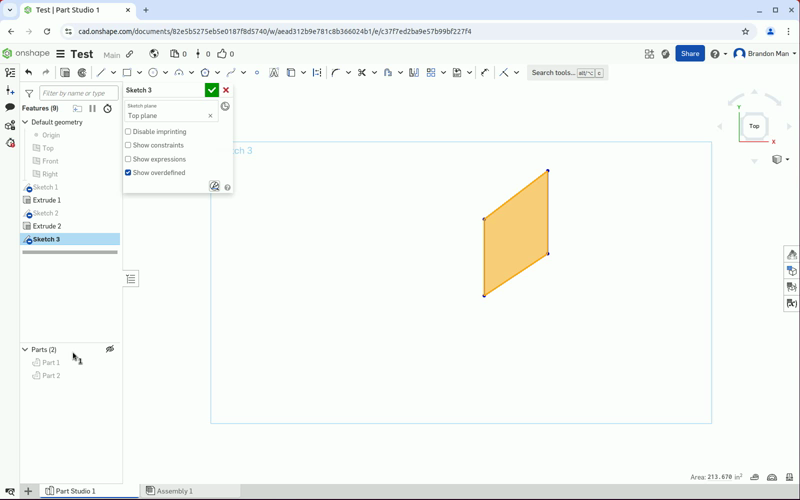
key(shift+y)
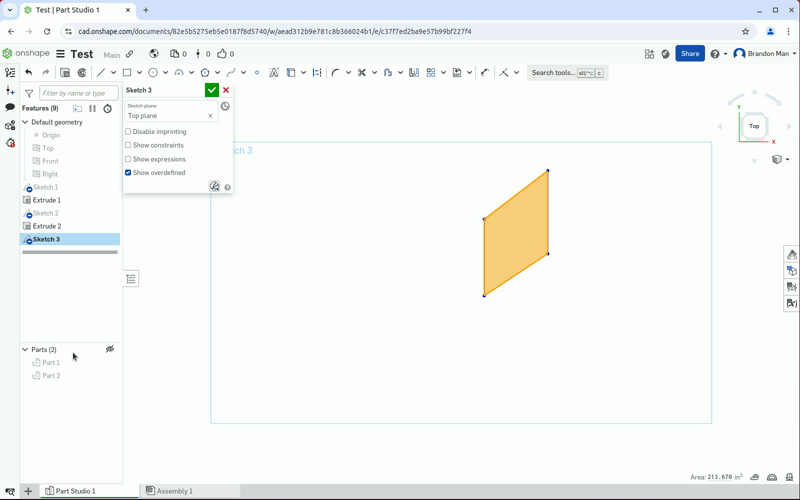
key(shift+e)
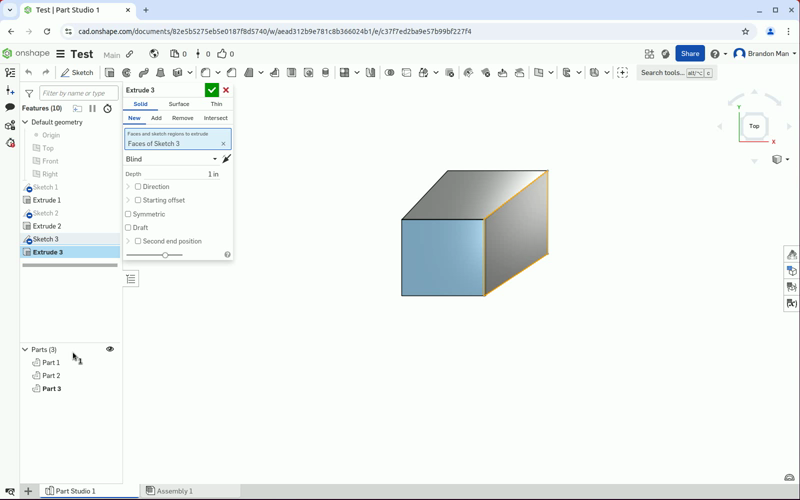
mouse_move(143, 106)
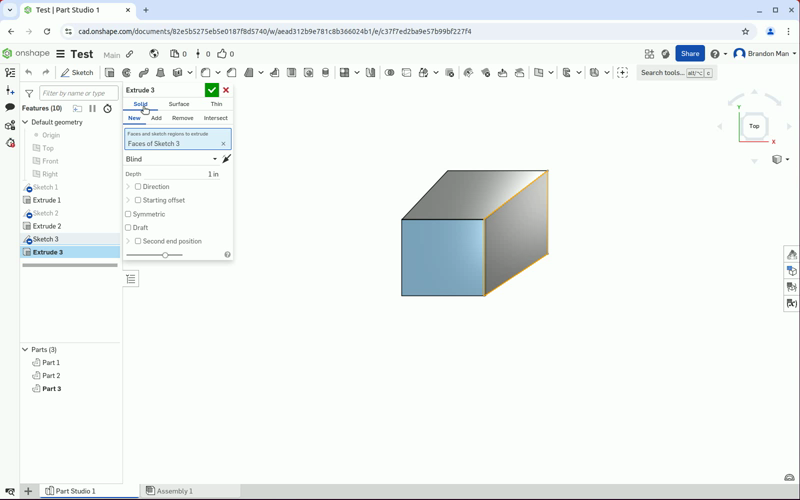
click(143, 106)
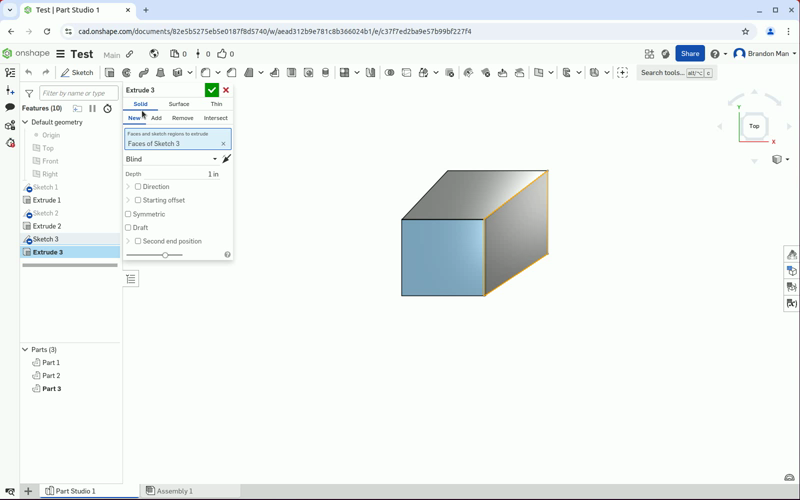
mouse_move(137, 120)
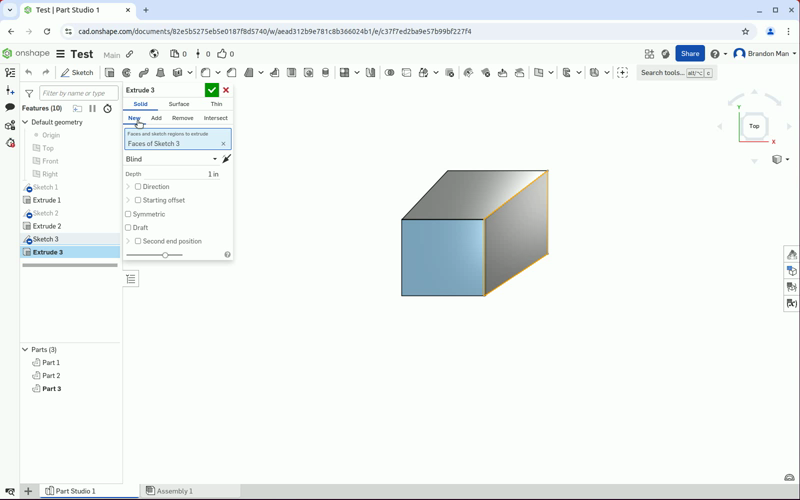
click(137, 120)
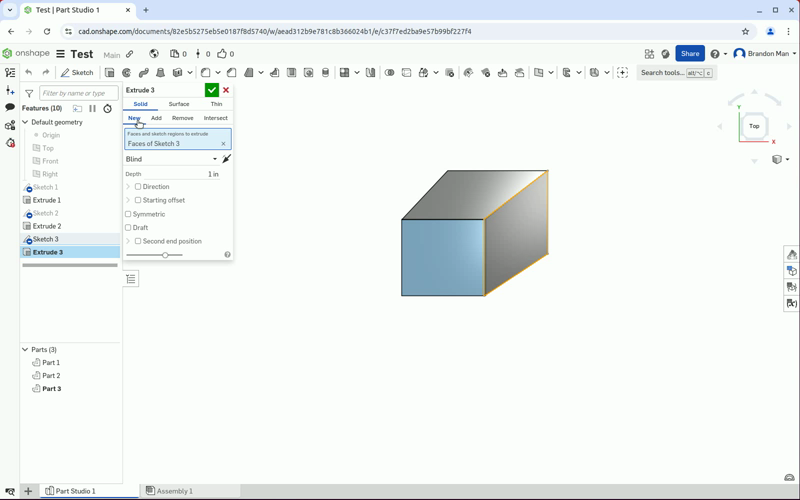
key(tab, 4)
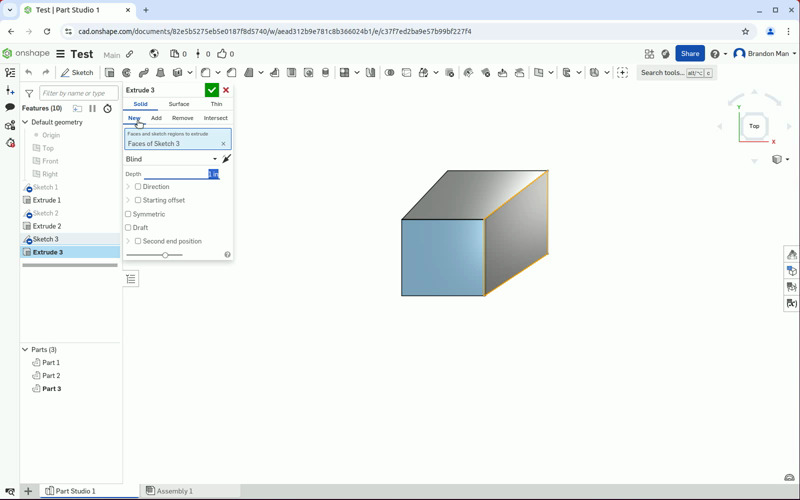
text(8.425)
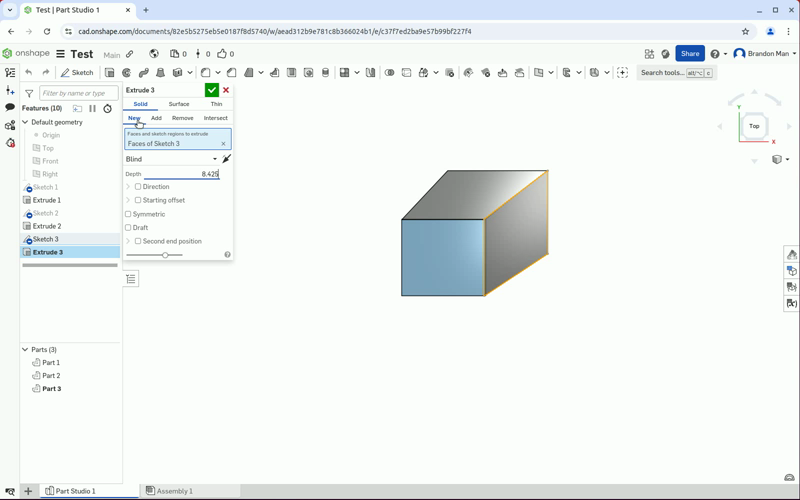
key(enter)
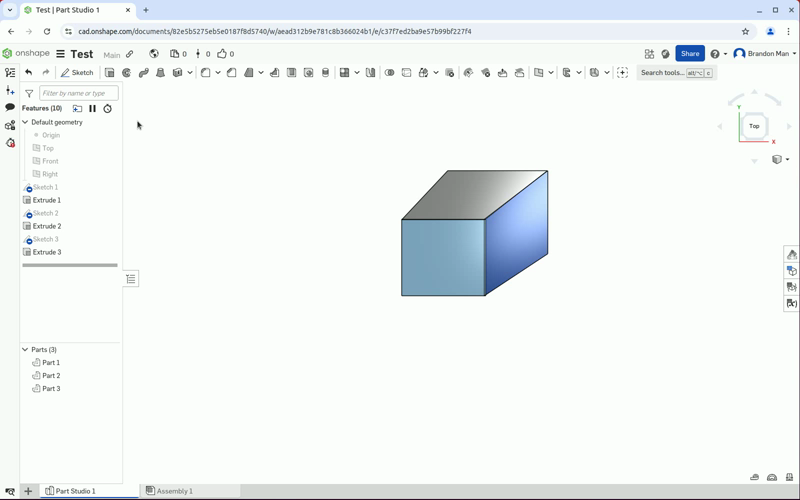
key(shift+h)
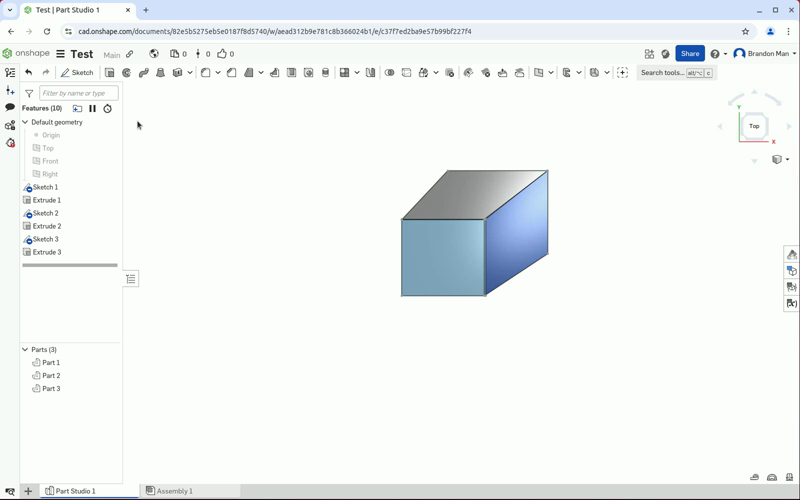
key(shift+h)
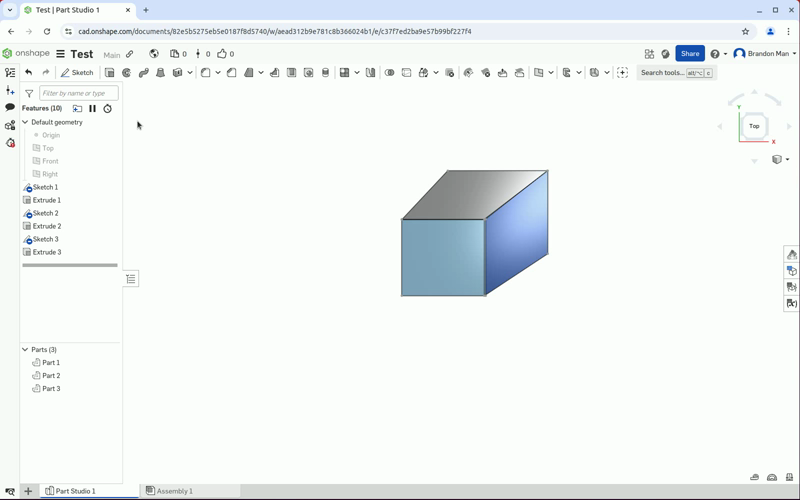
key(shift+7)
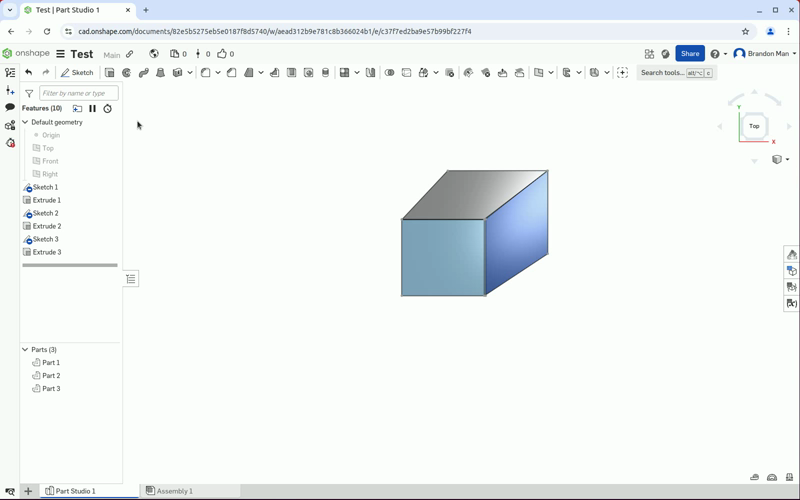
key(up, 3)
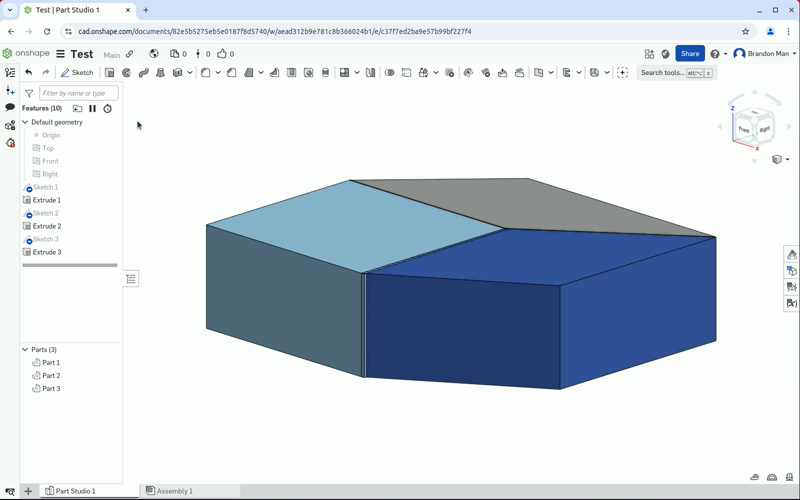
key(left, 3)
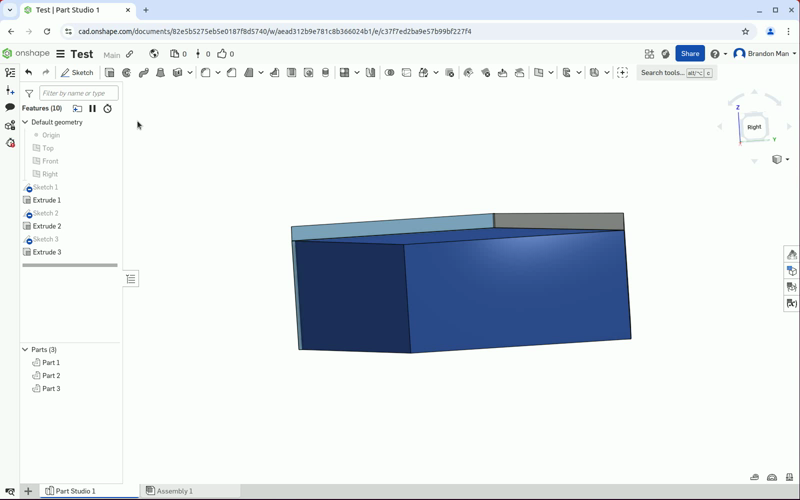
key(right, 3)
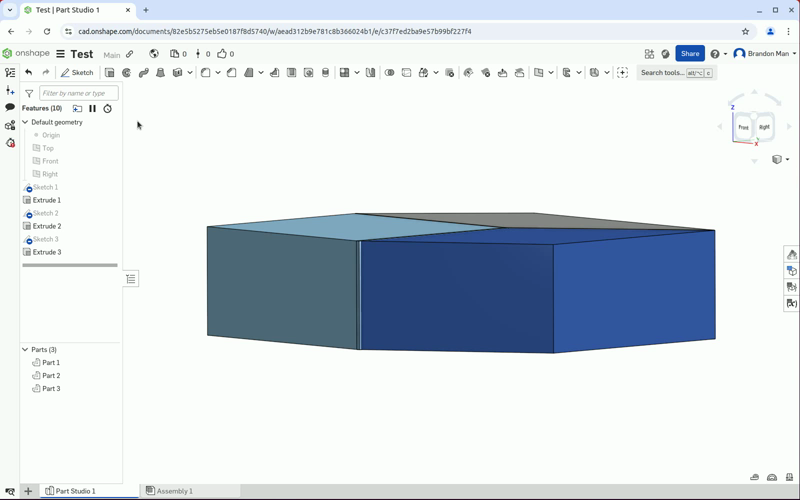
key(down, 3)
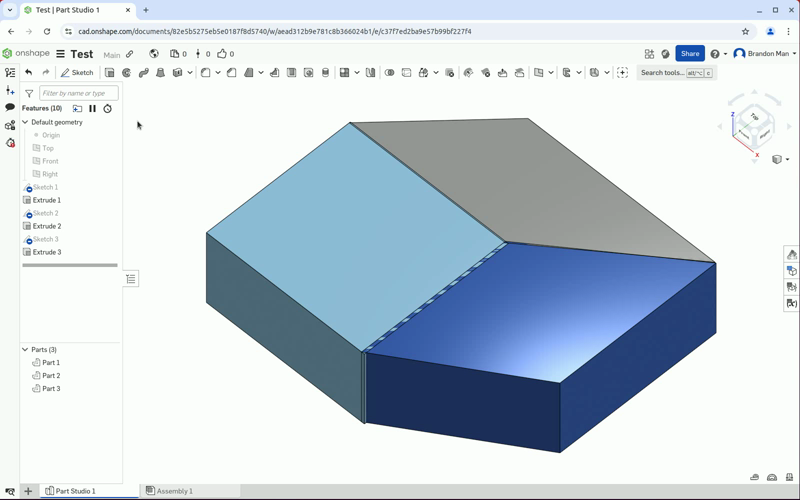
mouse_move(73, 189)
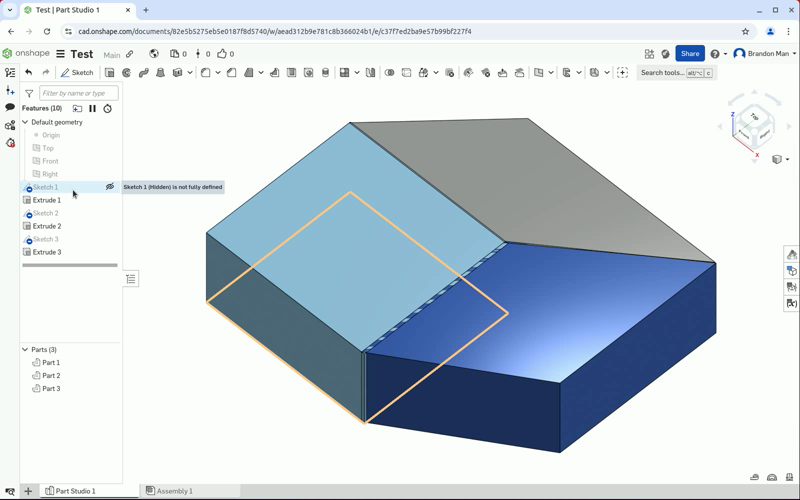
click(73, 189)